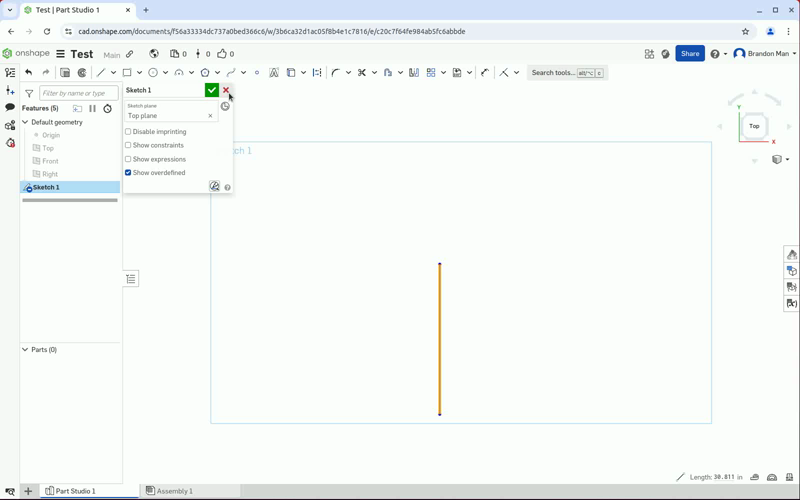
key(shift+h)
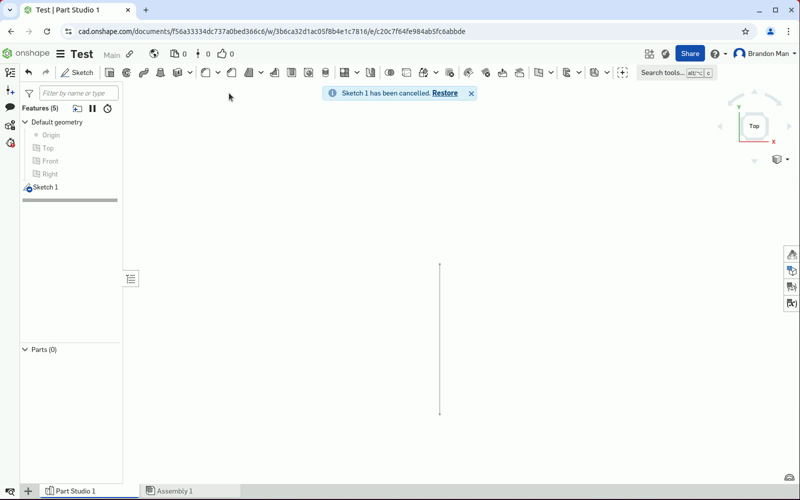
mouse_move(73, 352)
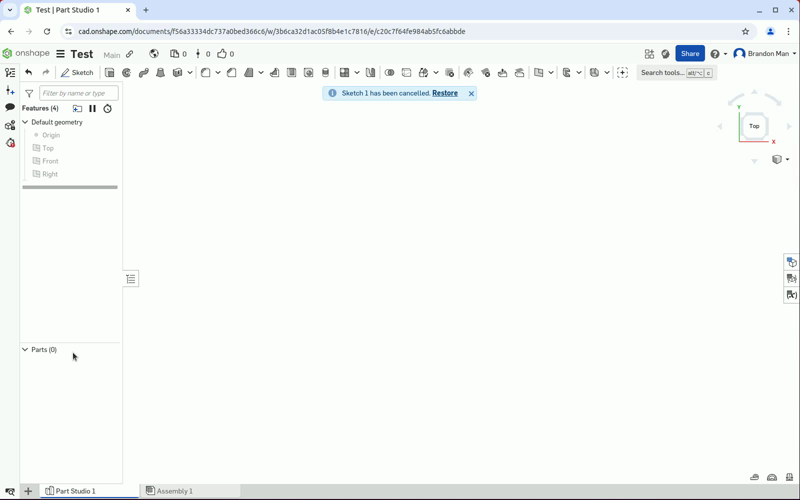
key(y)
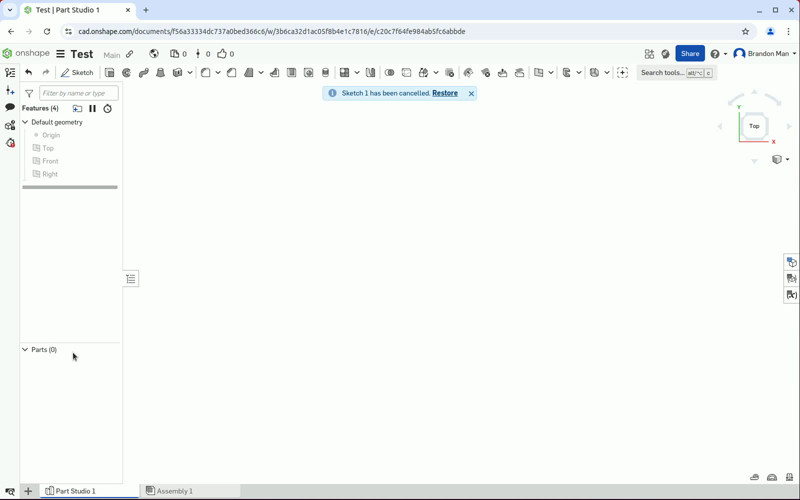
key(shift+p)
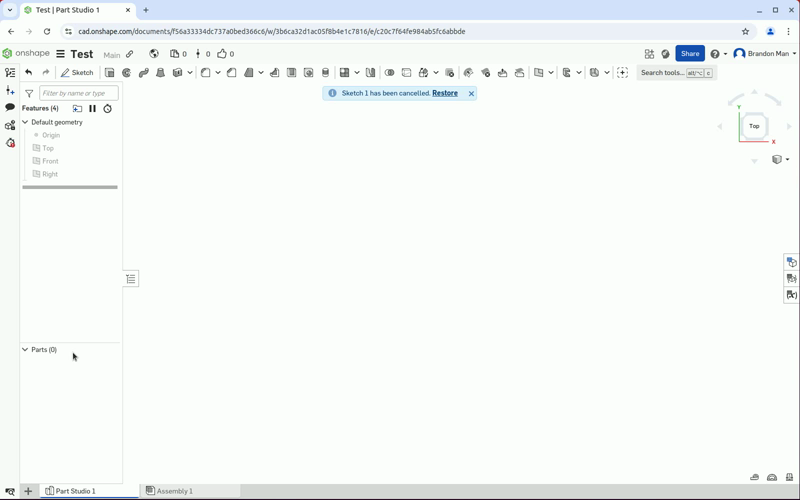
key(space)
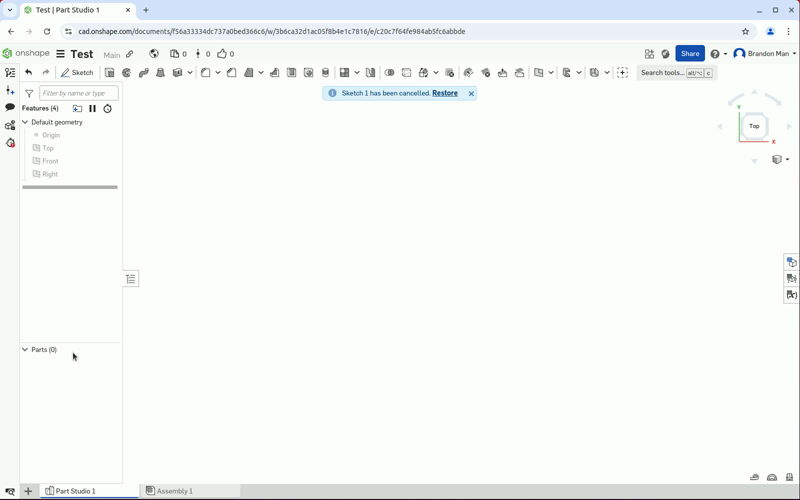
key_down(shift)
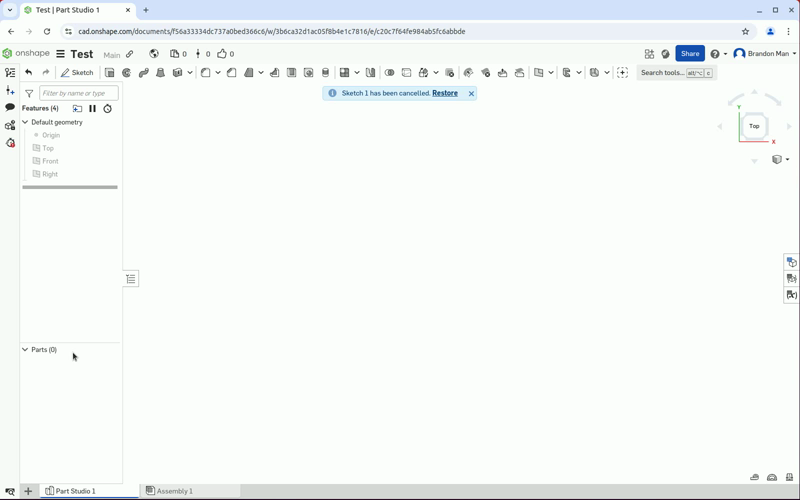
key(up)
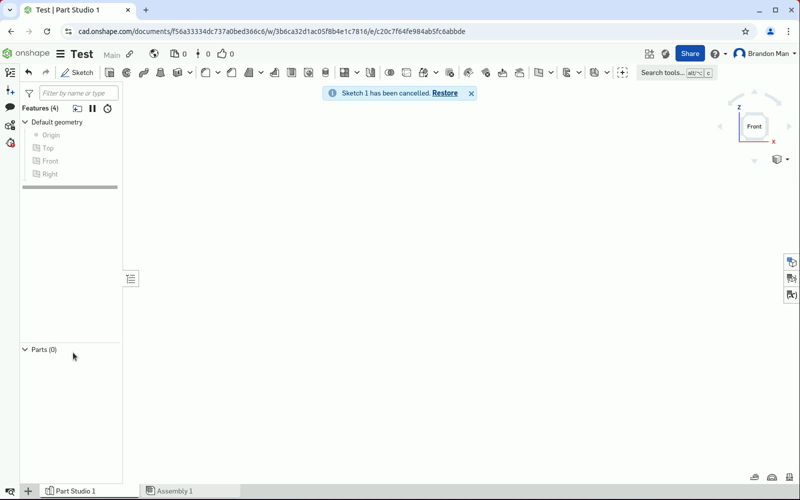
key_up(shift)
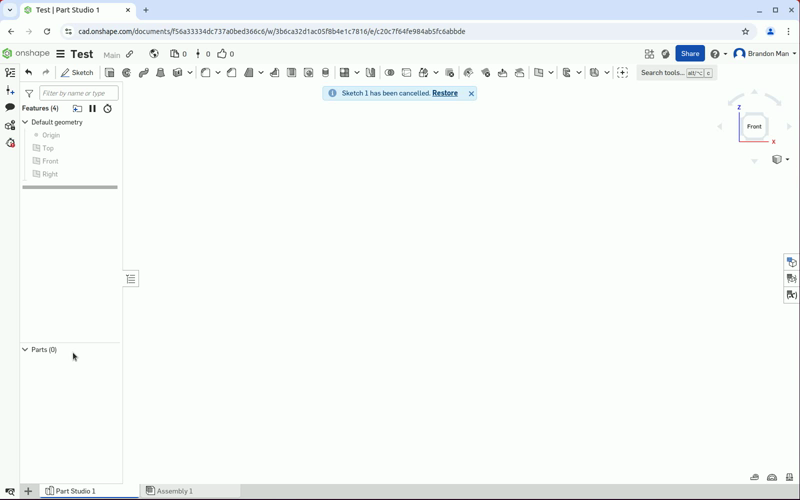
mouse_move(73, 352)
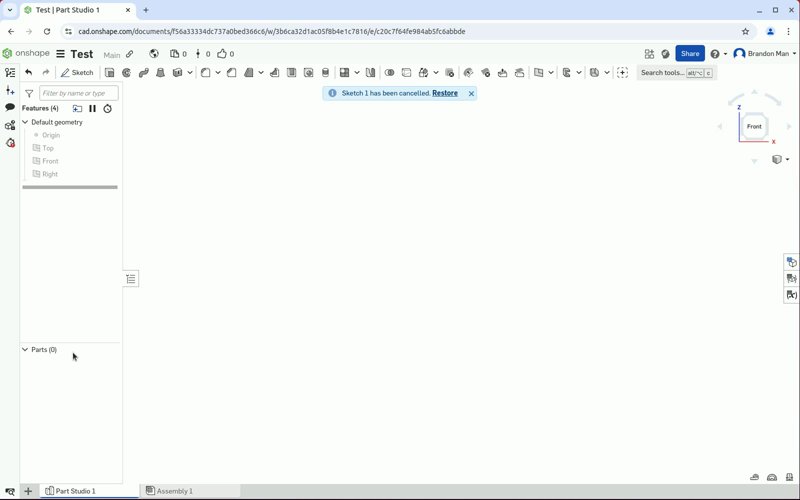
key(shift+y)
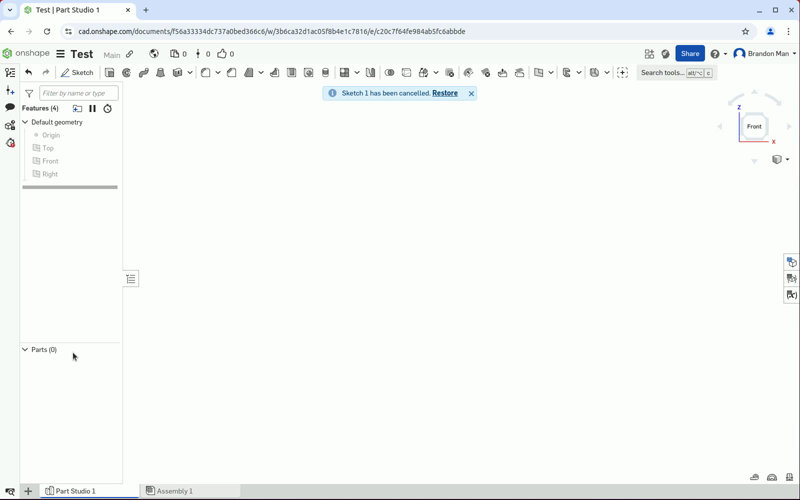
key(shift+s)
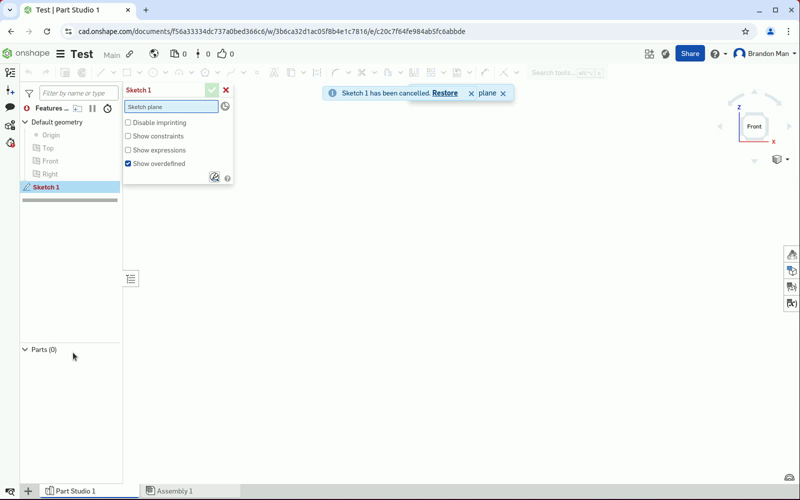
mouse_move(73, 163)
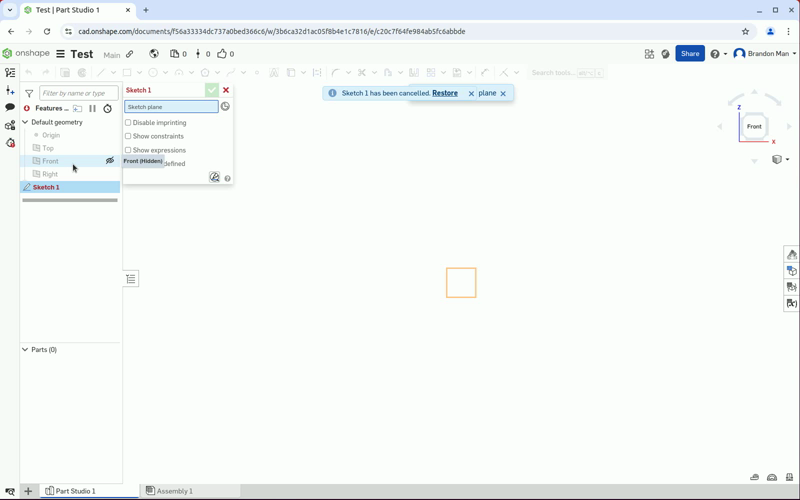
click(73, 163)
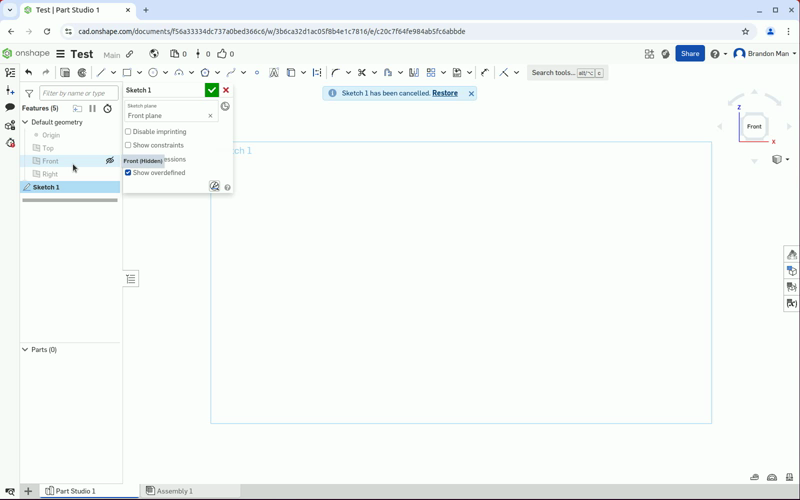
mouse_move(73, 352)
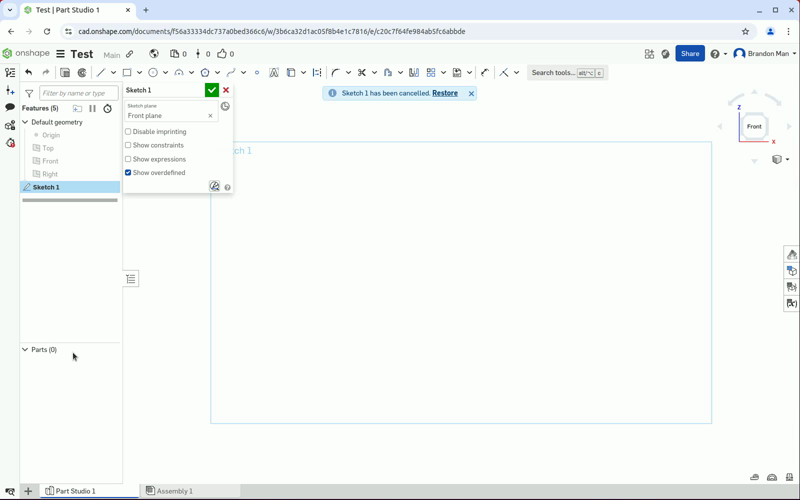
key(y)
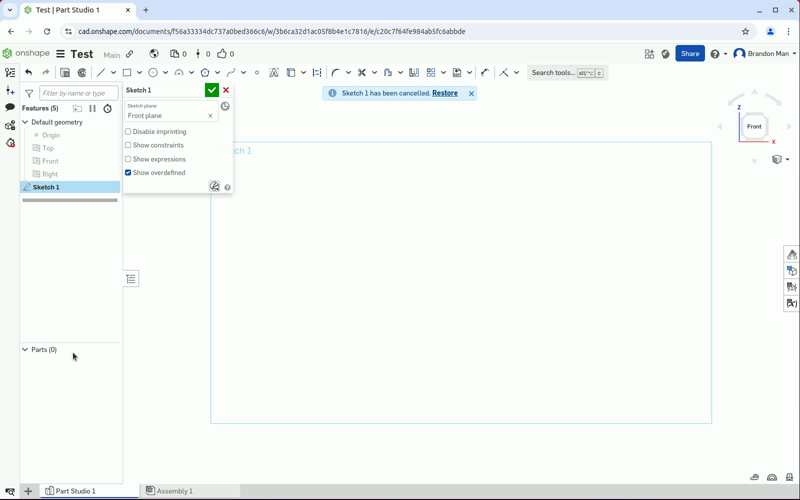
key(l)
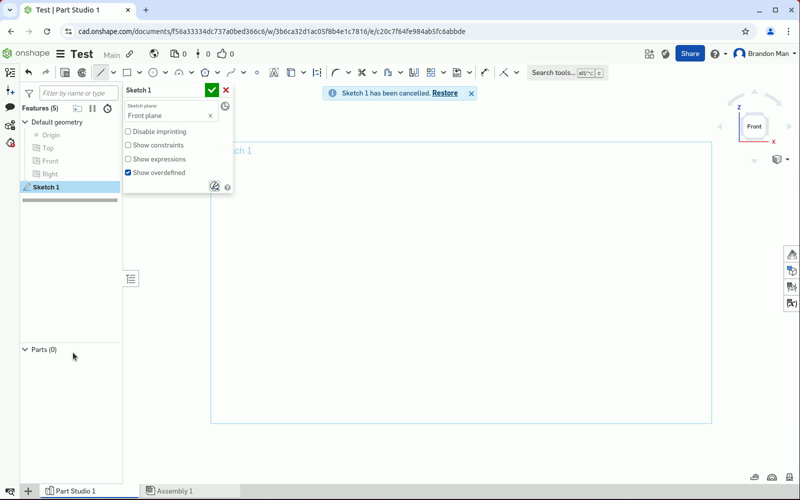
key_down(shift)
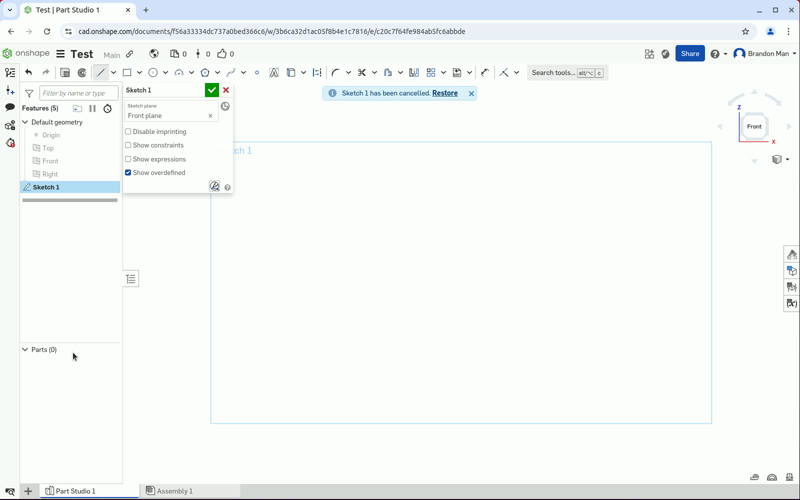
mouse_move(404, 339)
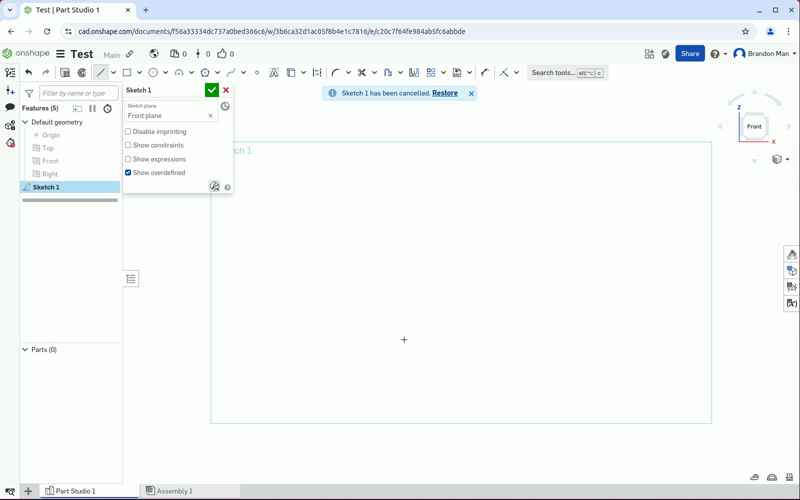
click(404, 339)
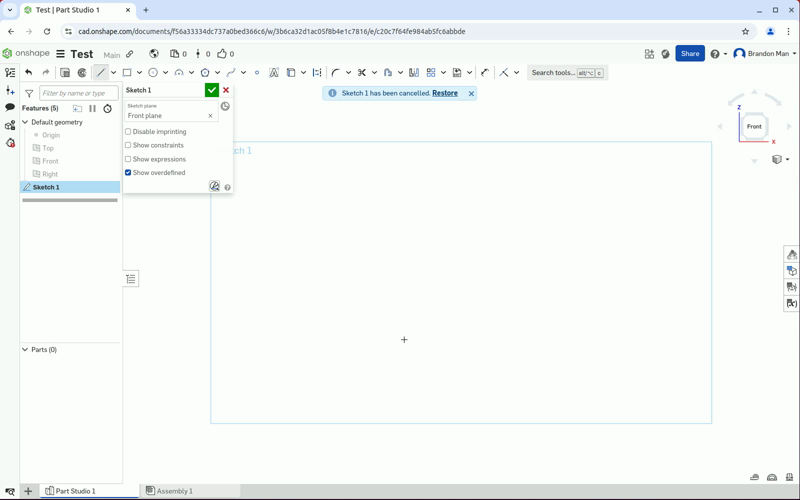
key_up(shift)
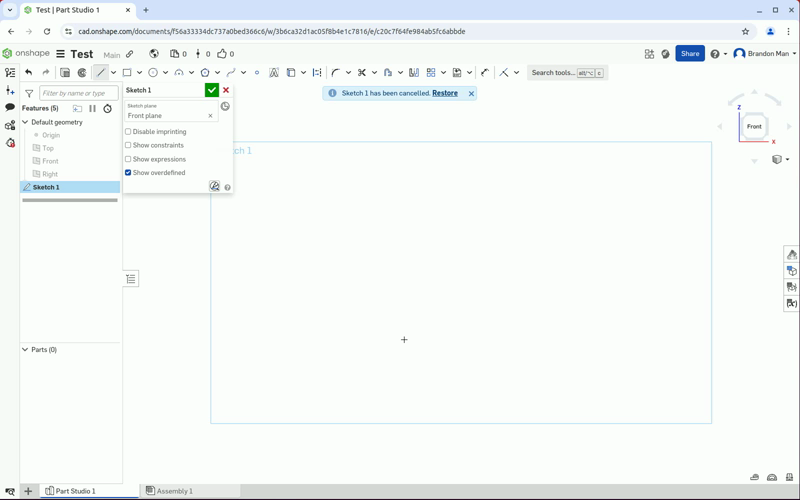
key_down(shift)
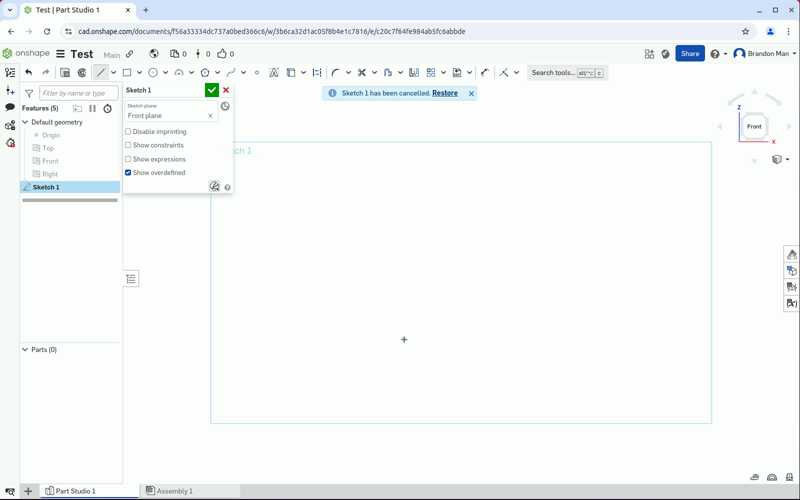
mouse_move(516, 339)
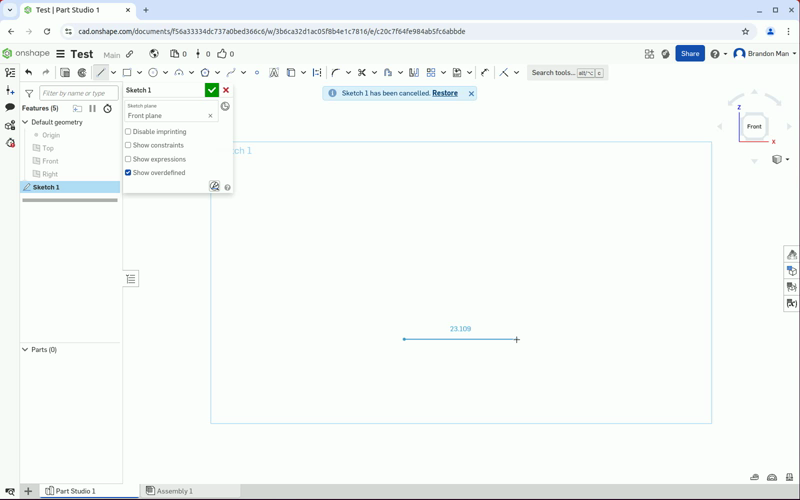
click(516, 339)
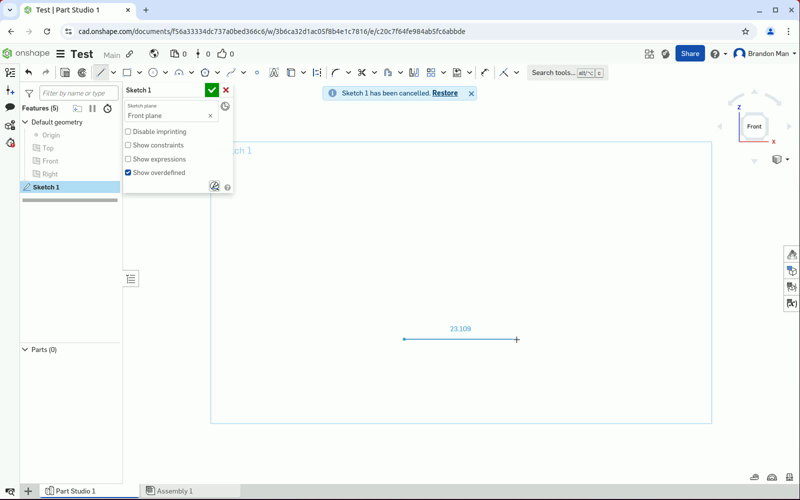
key_up(shift)
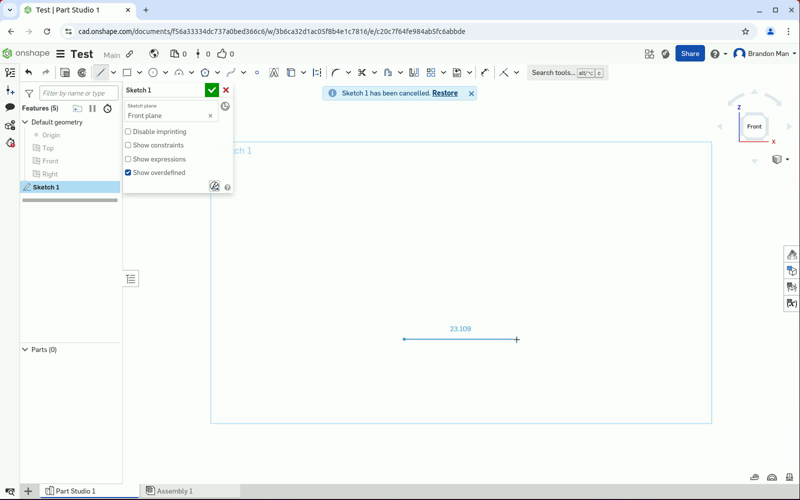
key_down(shift)
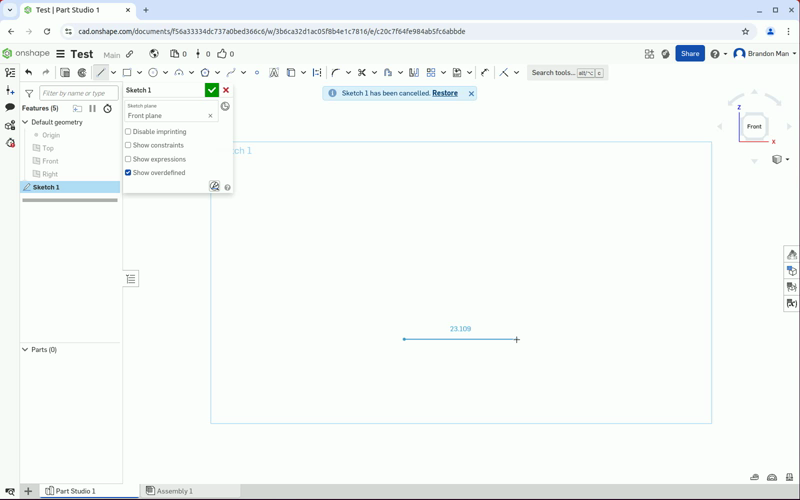
mouse_move(516, 226)
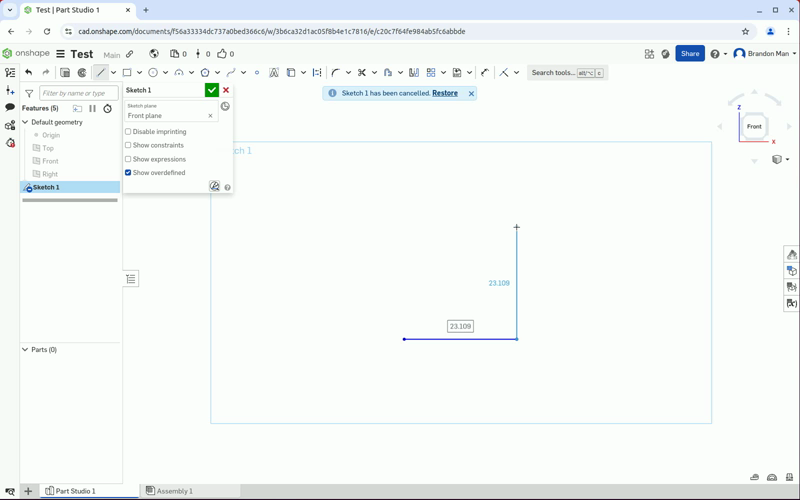
click(516, 226)
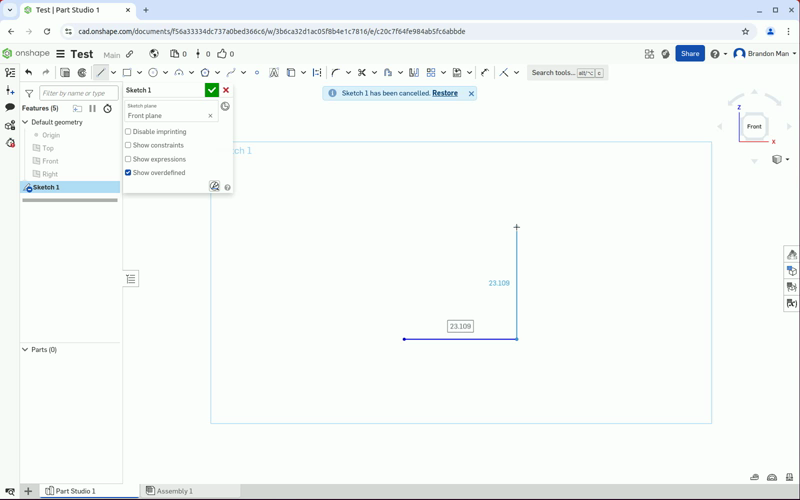
key_up(shift)
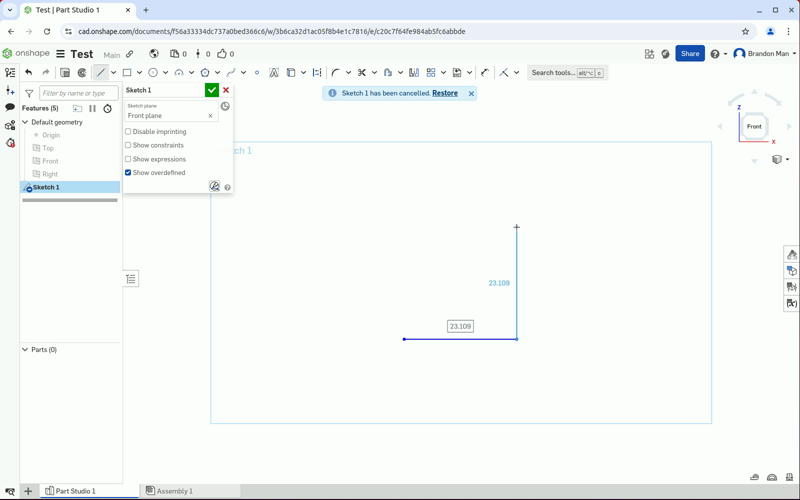
key_down(shift)
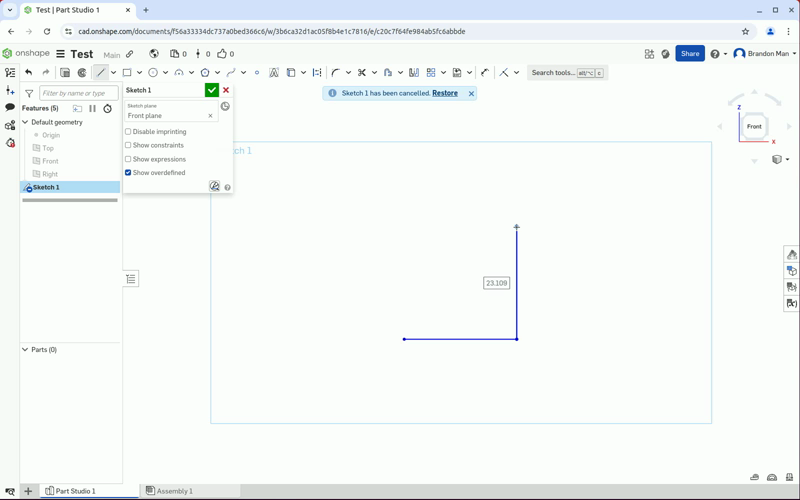
mouse_move(404, 226)
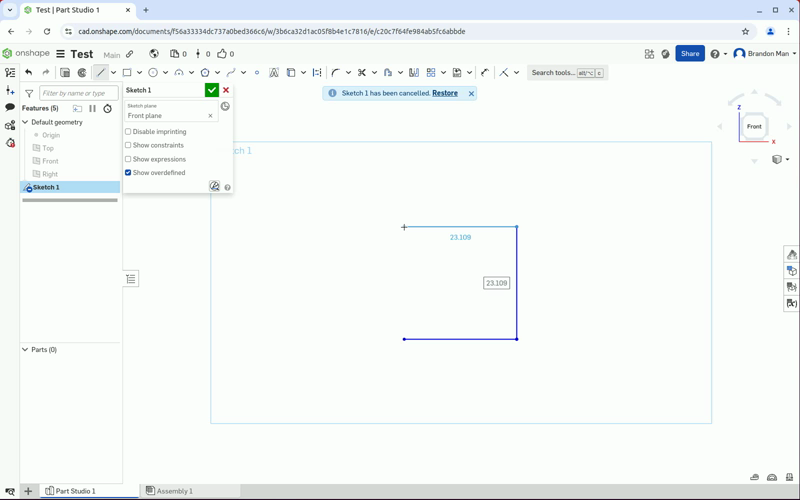
click(404, 226)
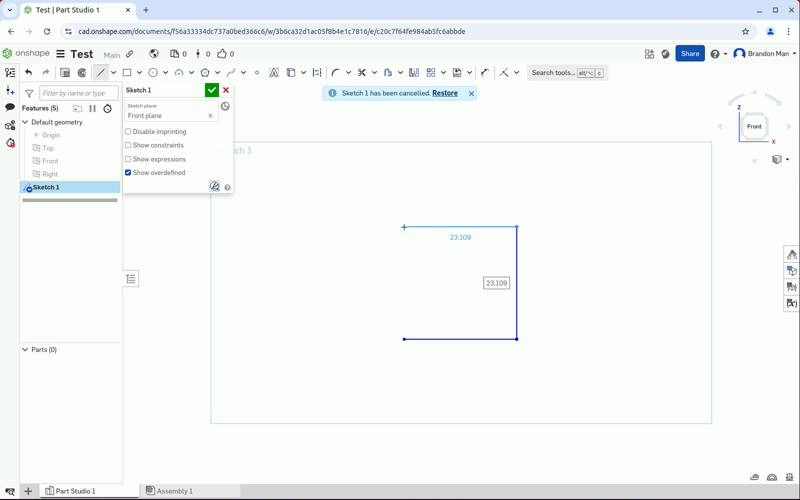
key_up(shift)
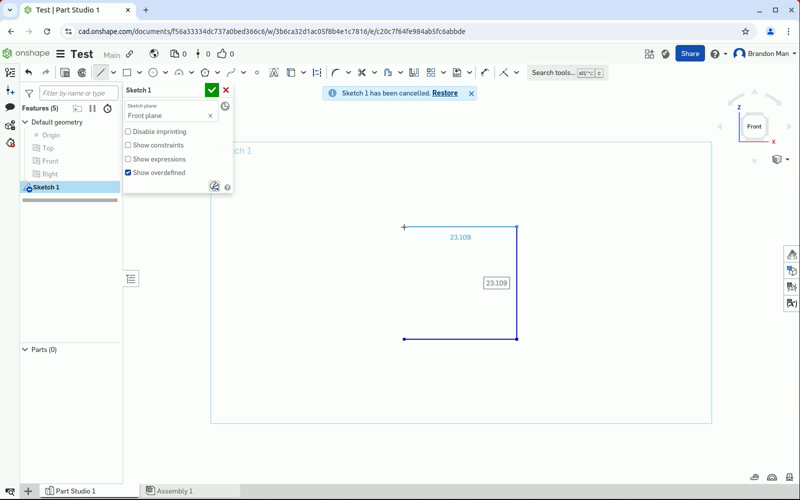
key_down(shift)
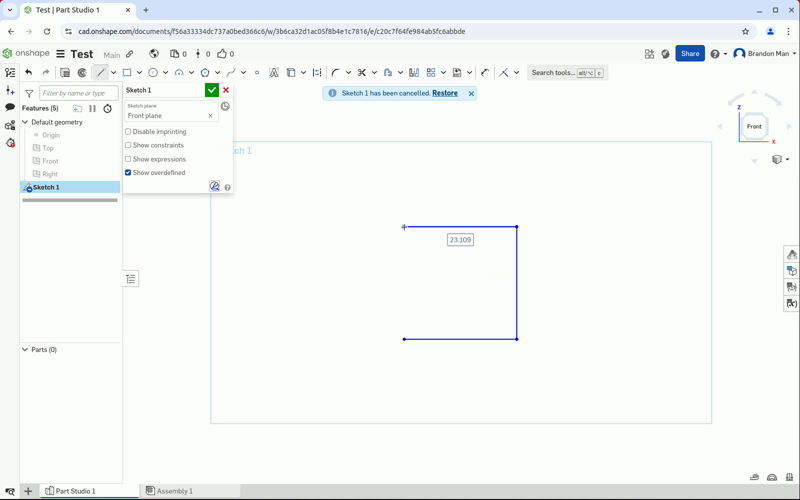
mouse_move(404, 339)
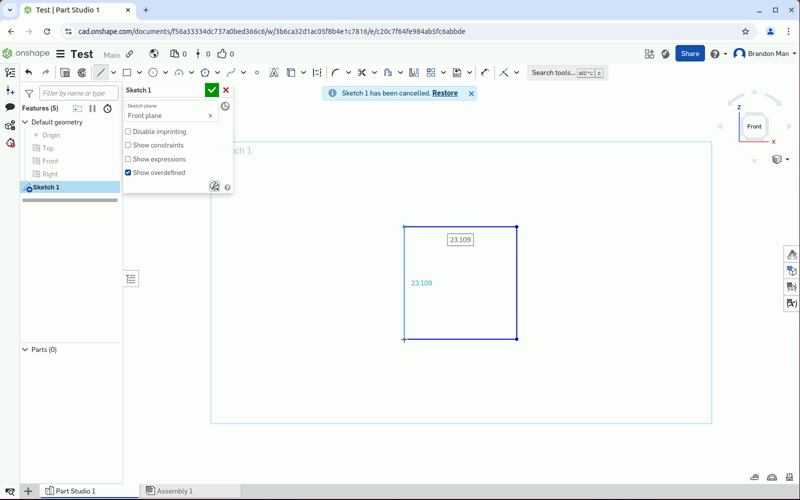
key_up(shift)
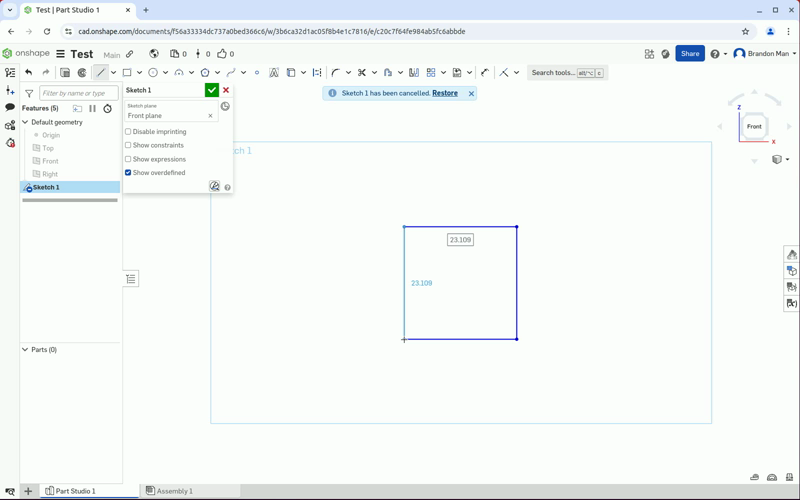
click(404, 339)
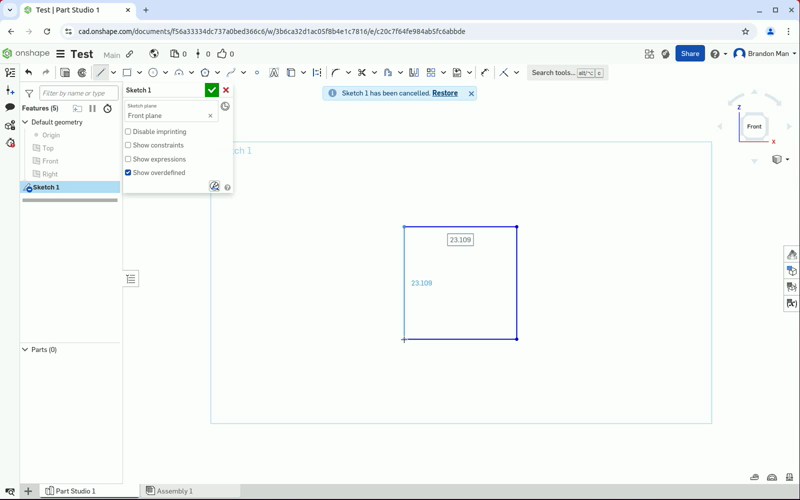
key(esc)
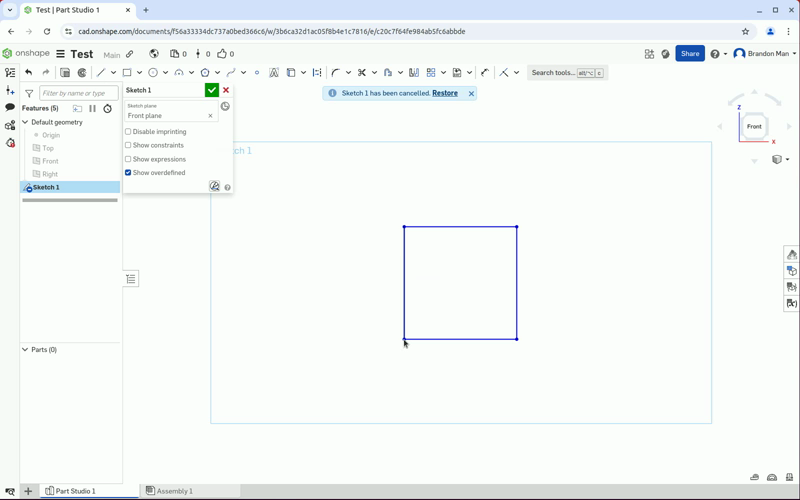
mouse_move(458, 285)
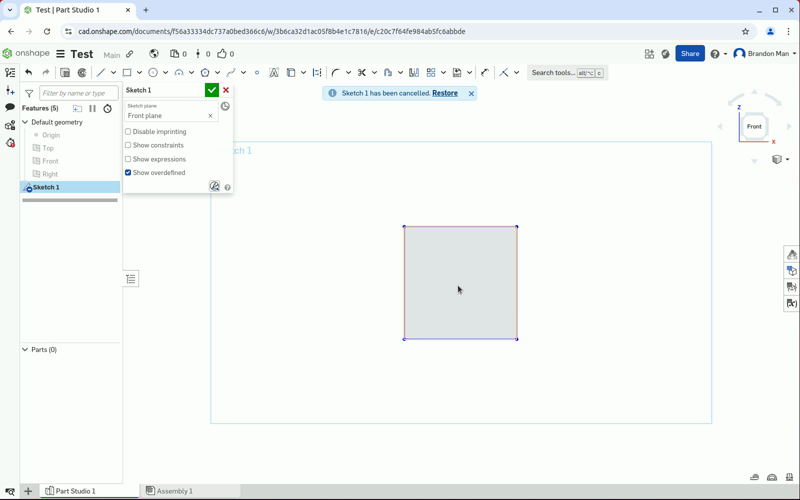
click(458, 285)
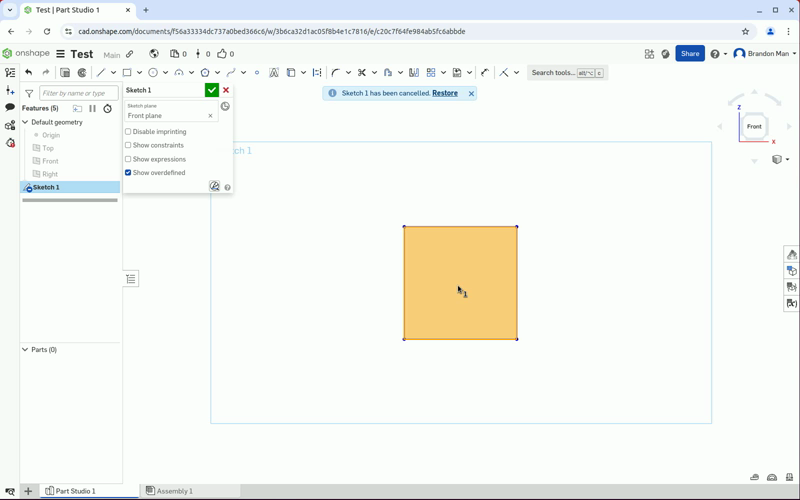
mouse_move(73, 352)
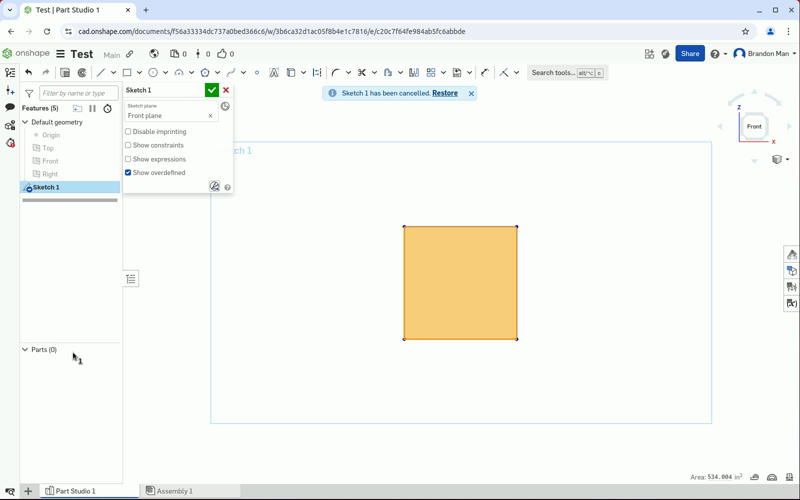
key(shift+y)
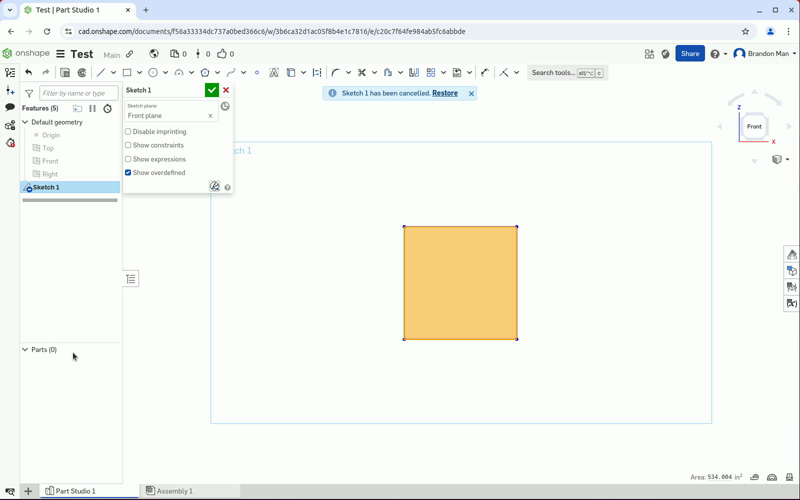
key(shift+e)
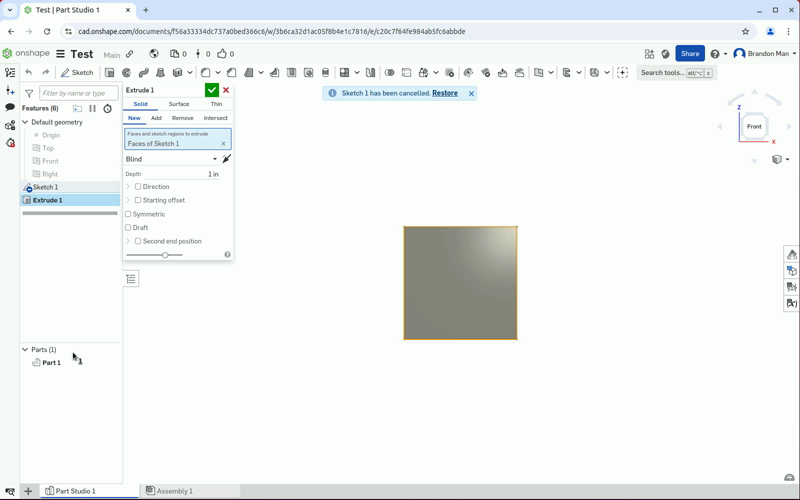
mouse_move(143, 106)
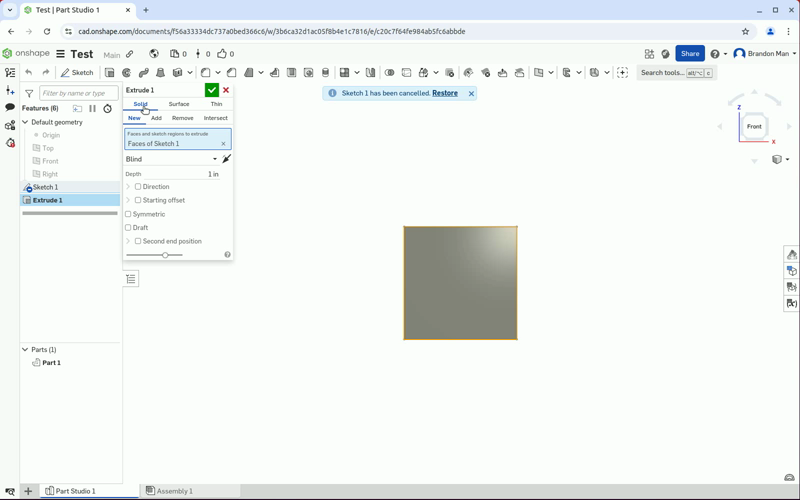
click(143, 106)
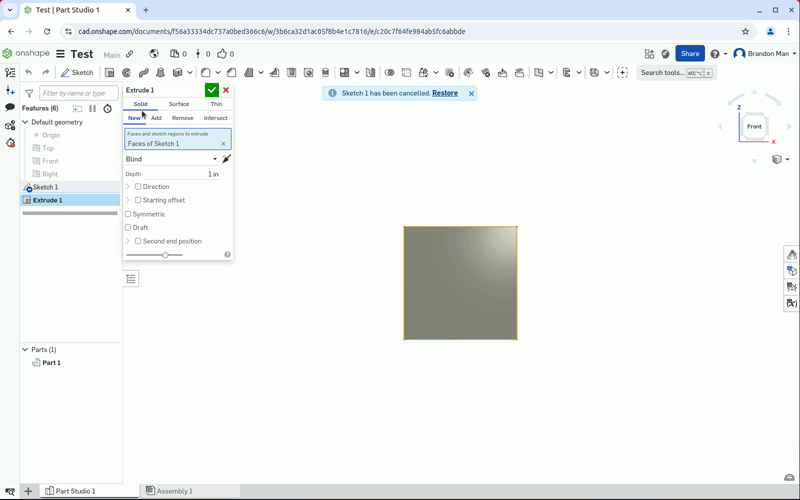
mouse_move(137, 120)
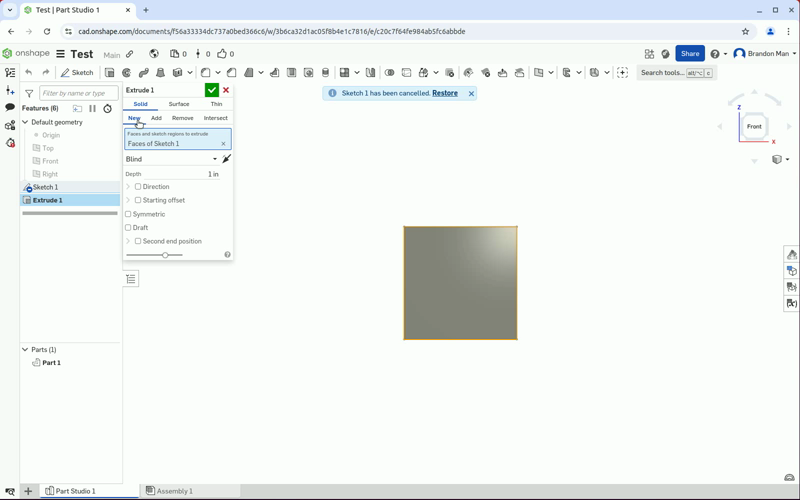
click(137, 120)
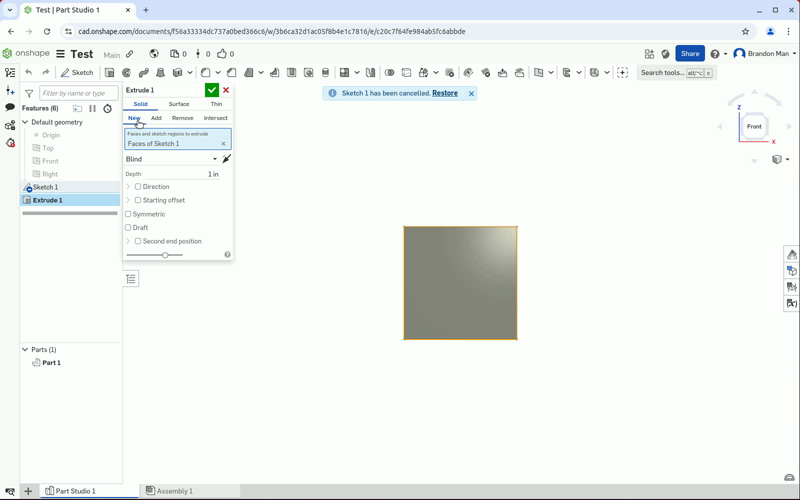
key(tab, 4)
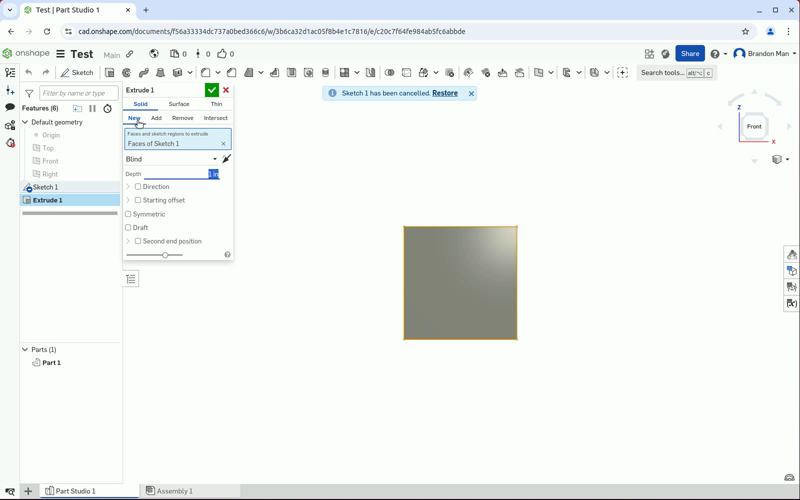
text(23.108)
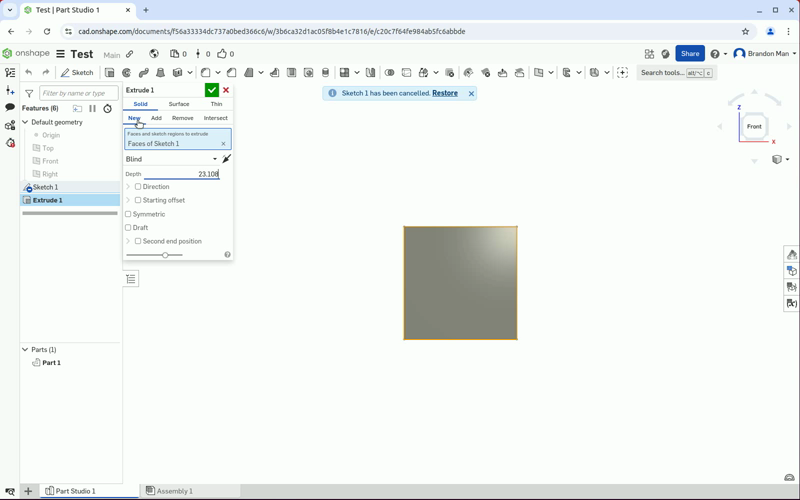
key(enter)
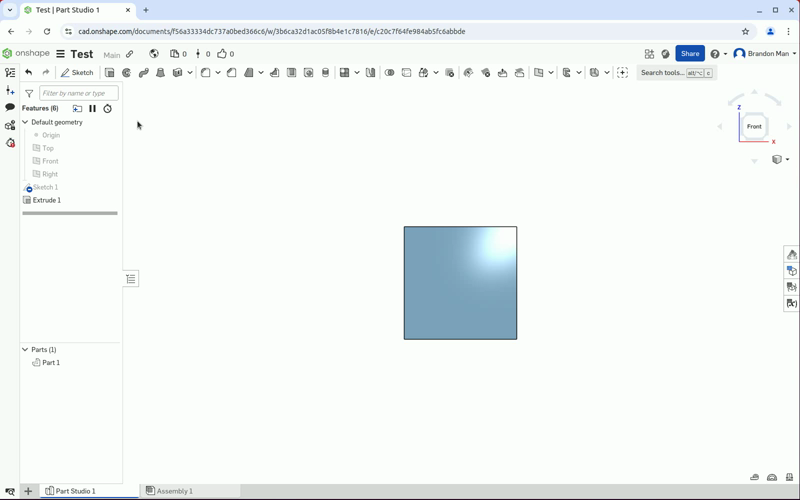
key(shift+h)
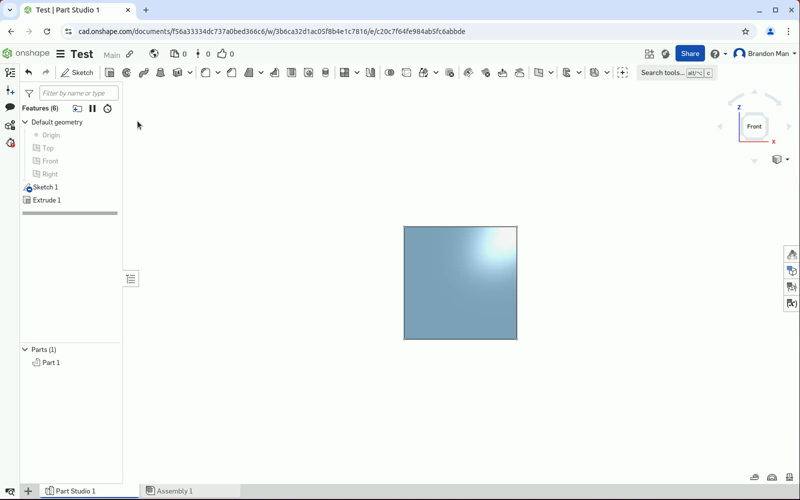
key(shift+h)
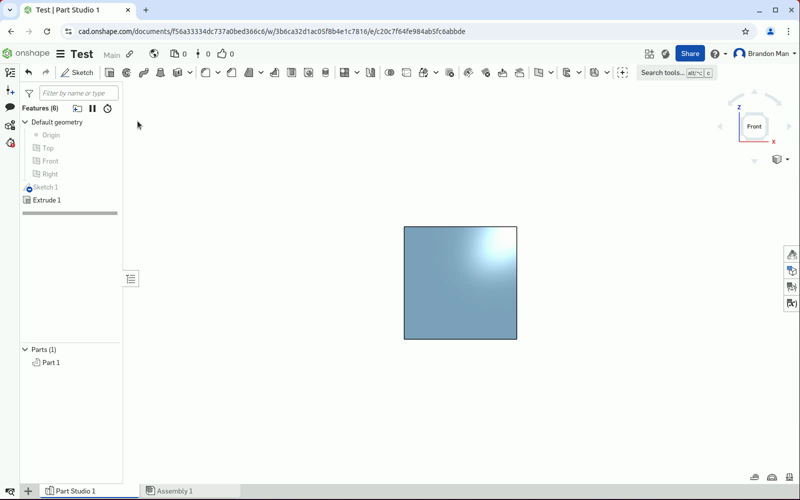
mouse_move(73, 189)
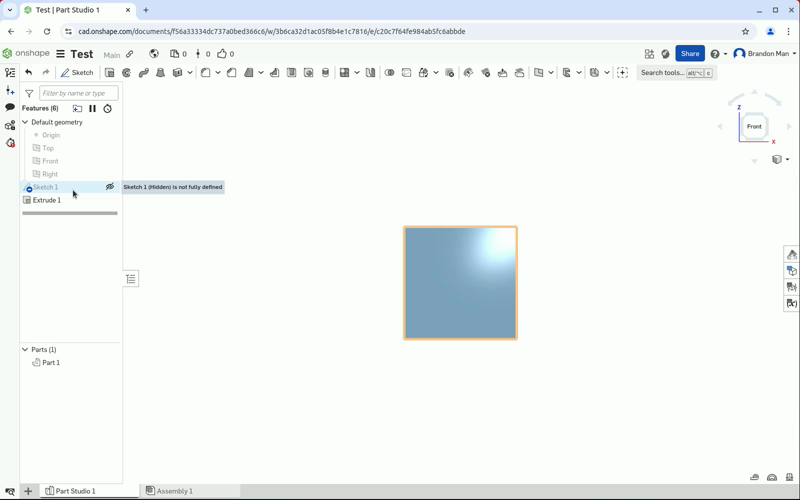
click(73, 189)
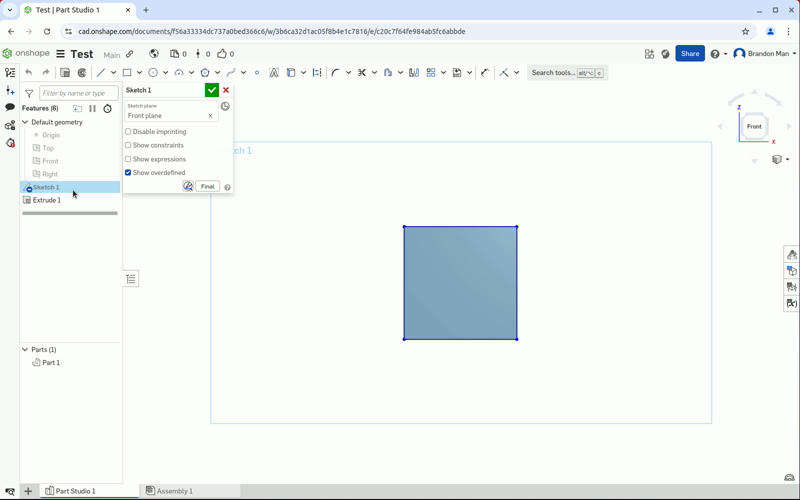
mouse_move(229, 92)
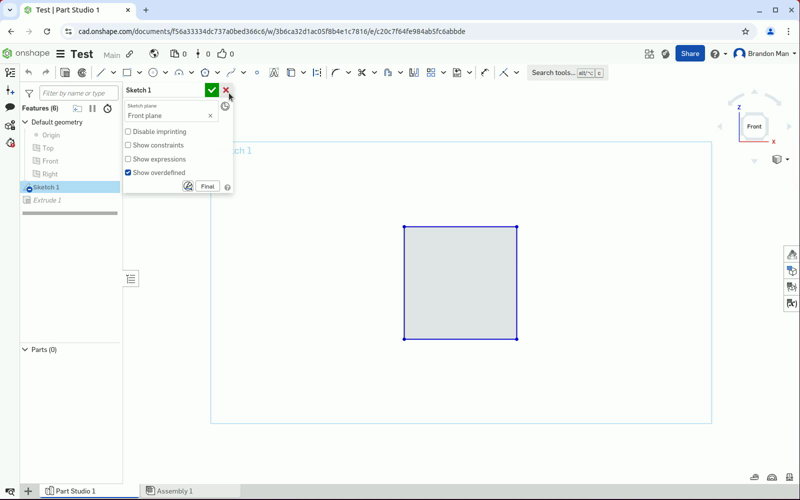
click(229, 92)
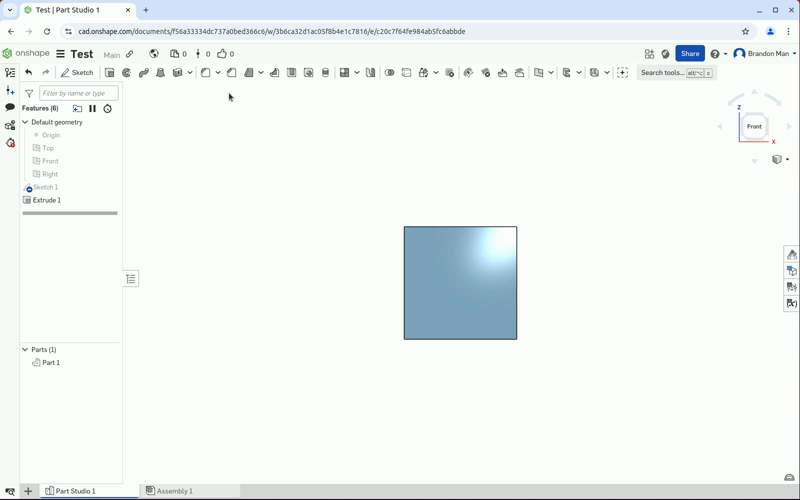
mouse_move(541, 75)
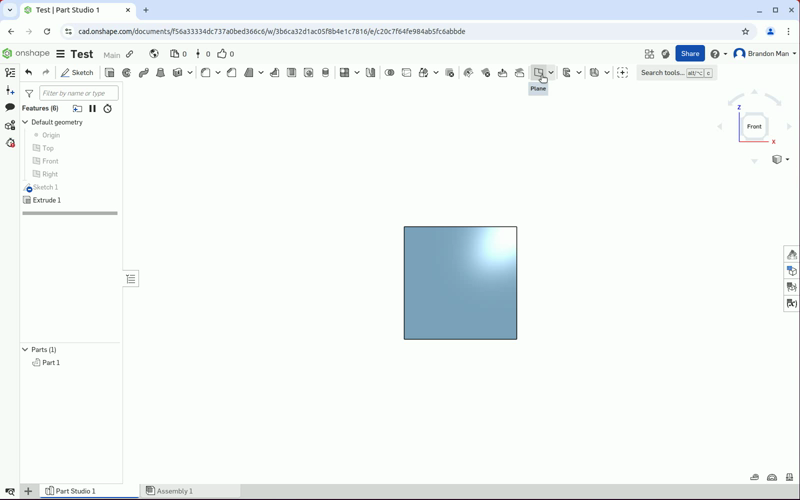
click(541, 75)
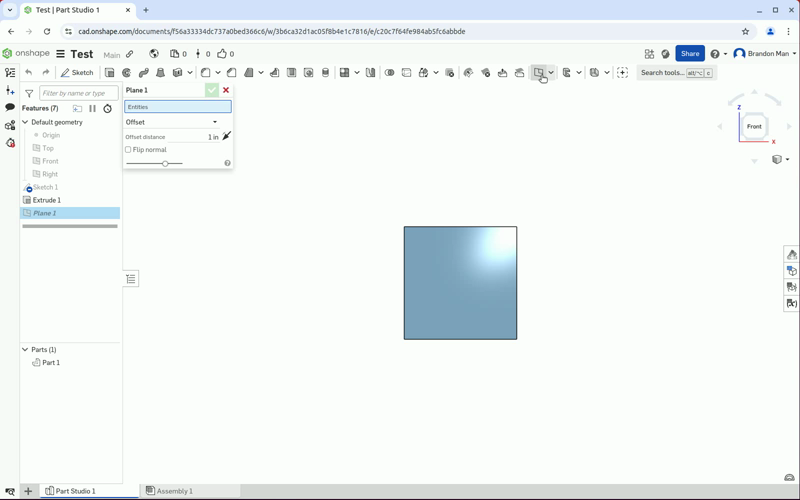
mouse_move(73, 163)
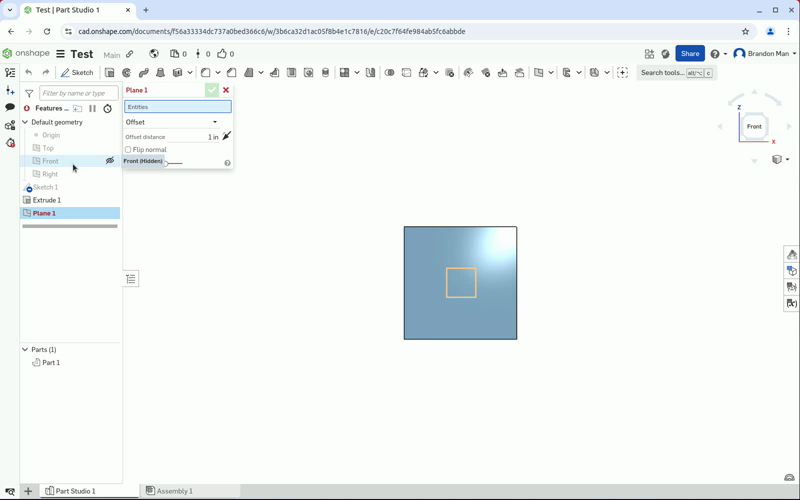
click(73, 163)
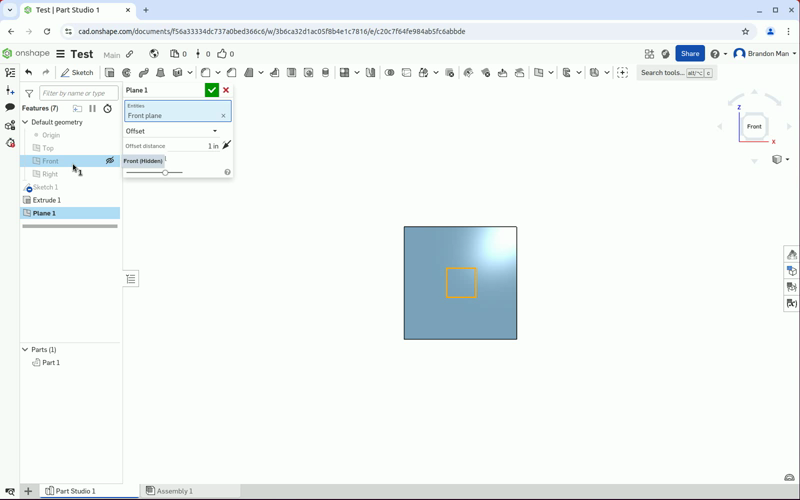
key(tab, 2)
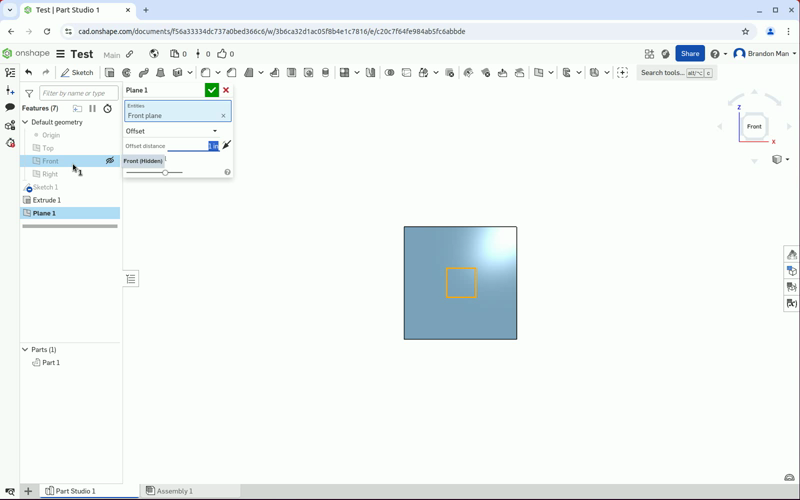
text(23.108)
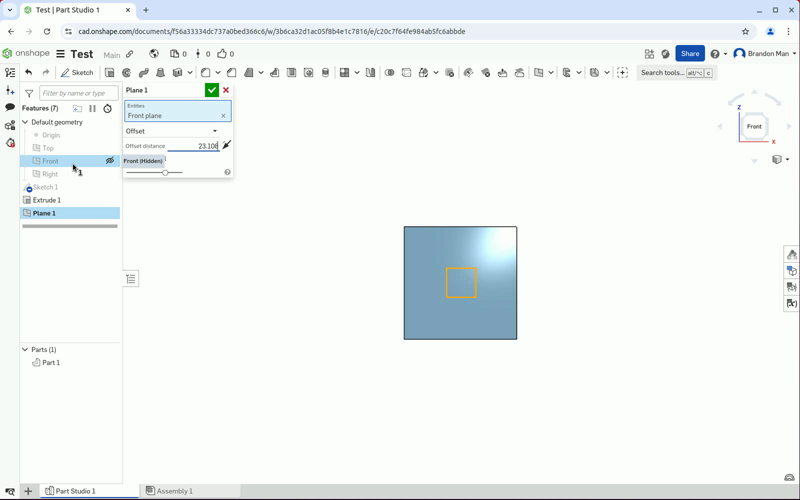
key(enter, 2)
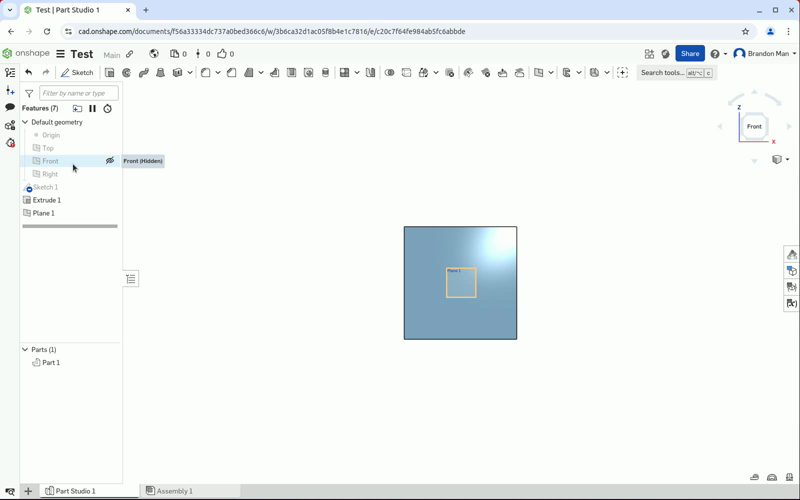
key(shift+s)
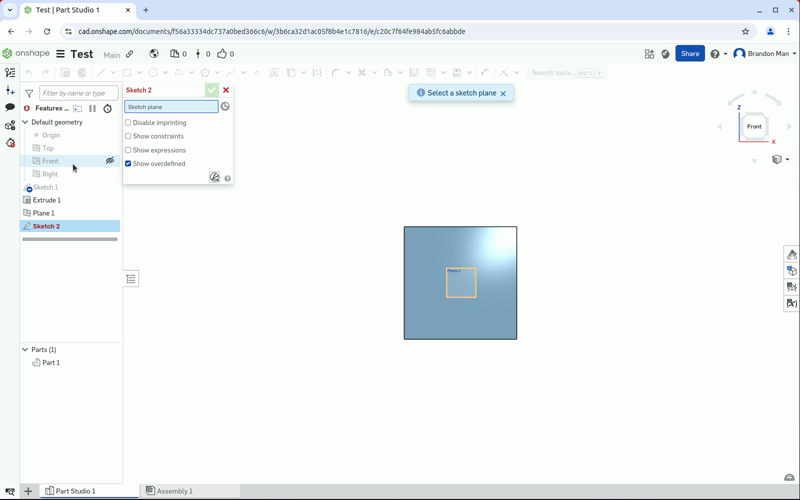
mouse_move(73, 215)
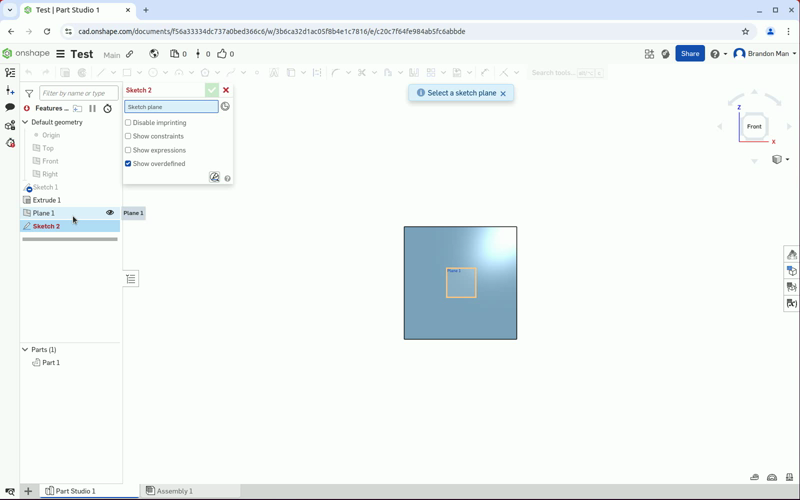
click(73, 215)
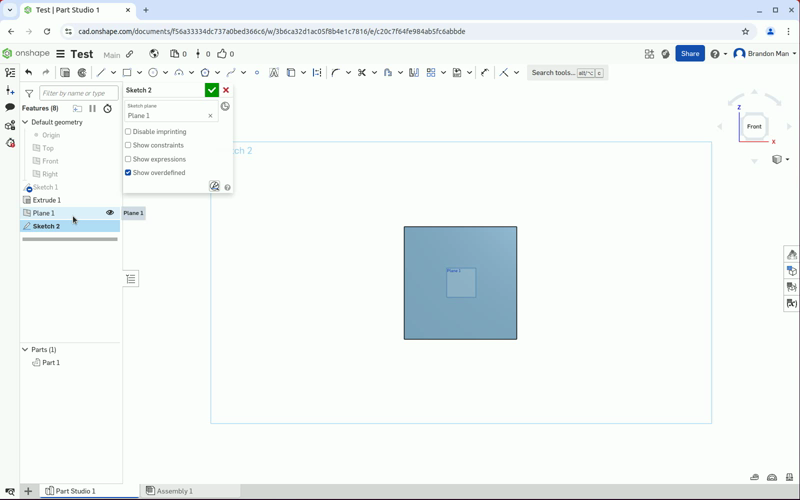
mouse_move(73, 352)
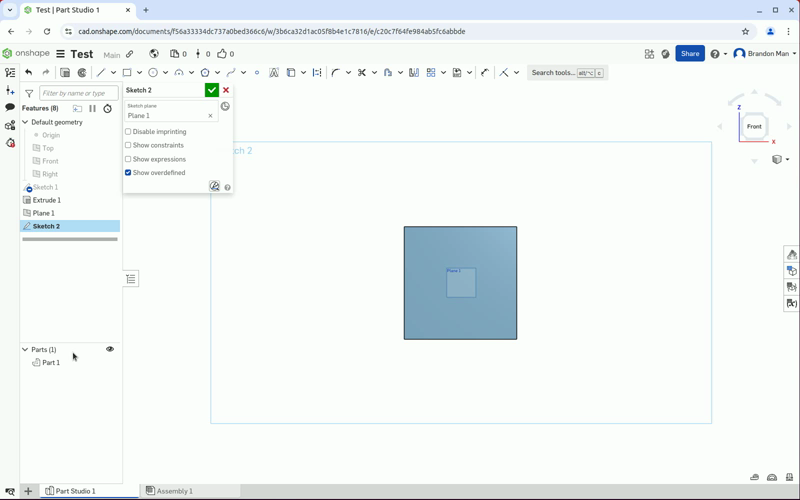
key(y)
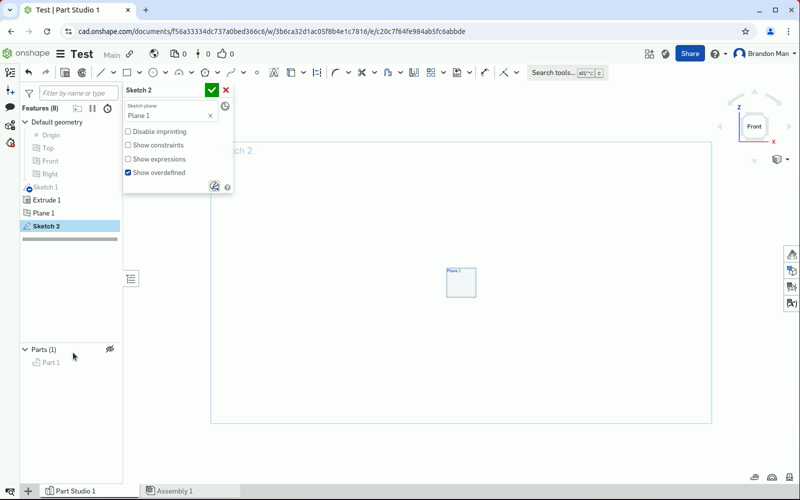
key(l)
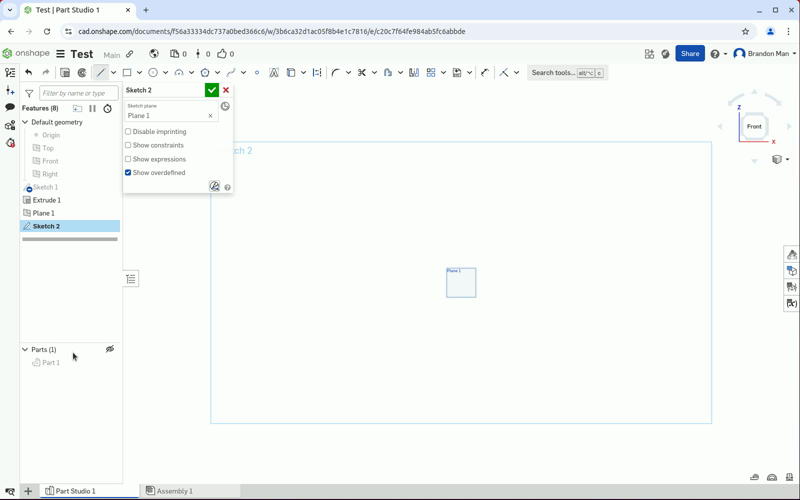
key_down(shift)
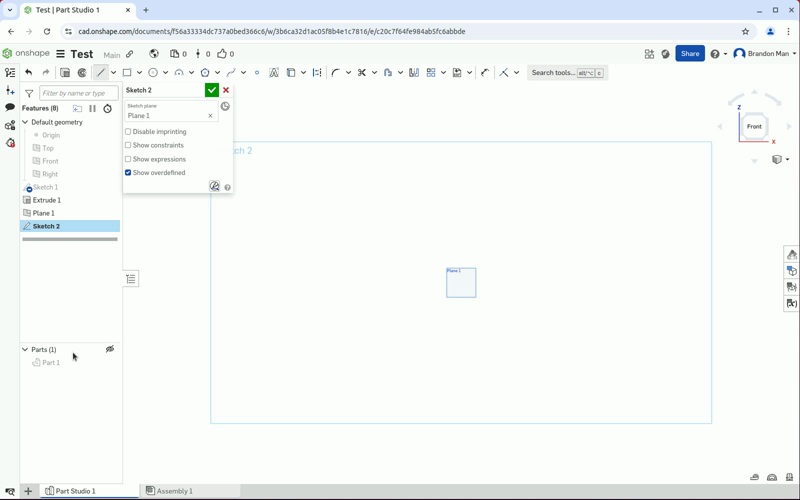
mouse_move(441, 301)
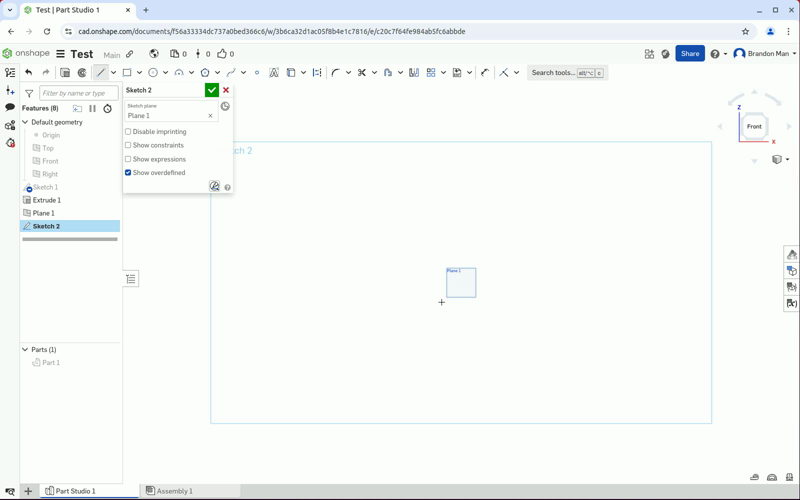
click(441, 301)
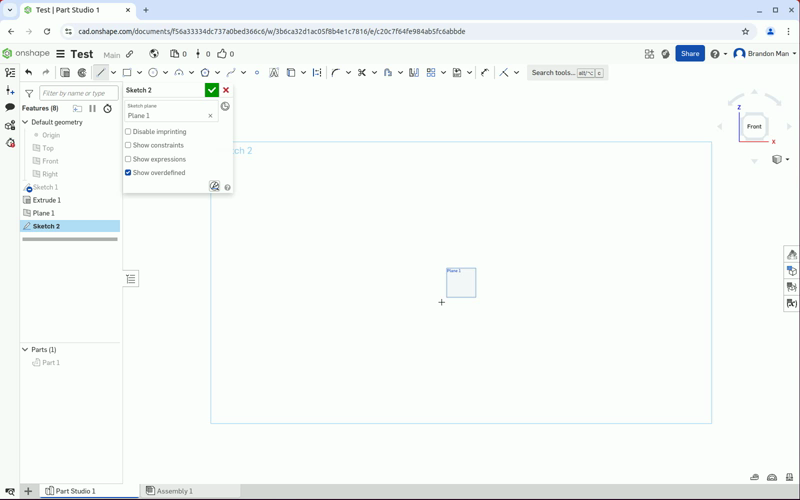
key_up(shift)
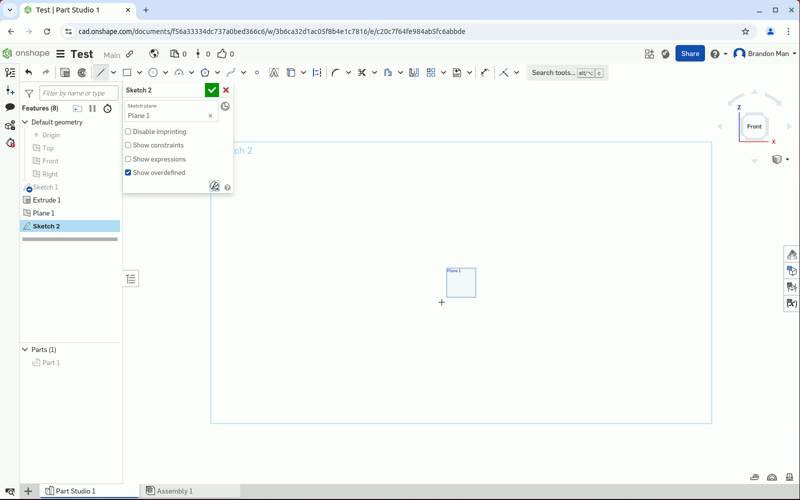
key_down(shift)
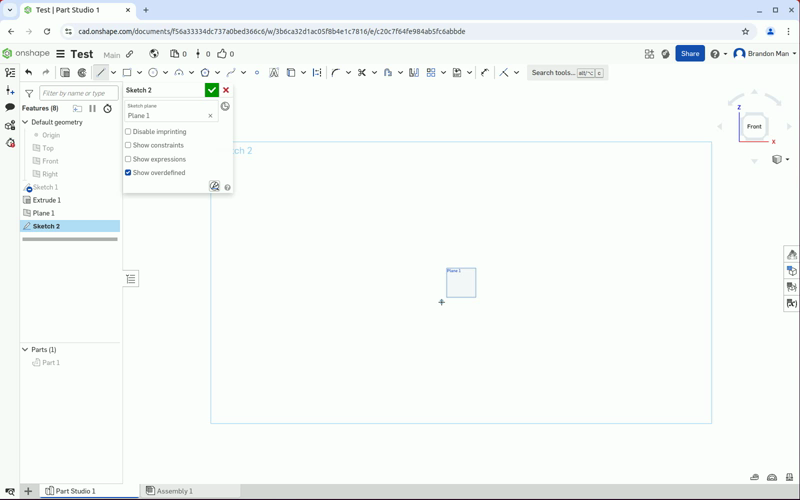
mouse_move(471, 301)
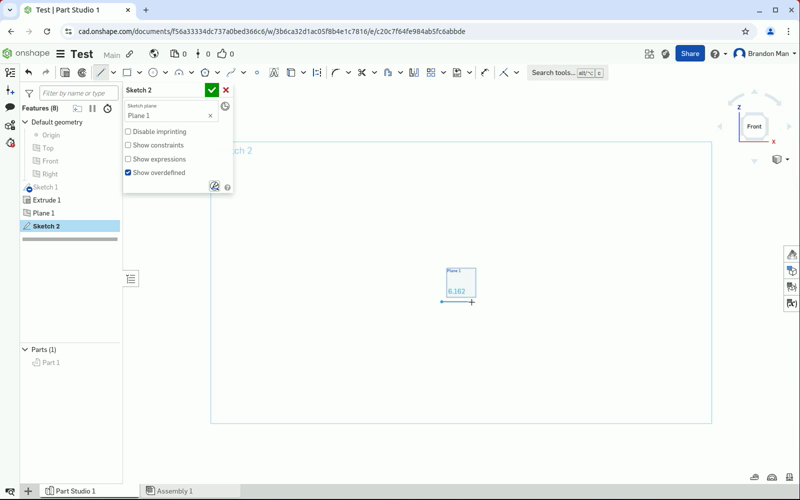
mouse_move(480, 301)
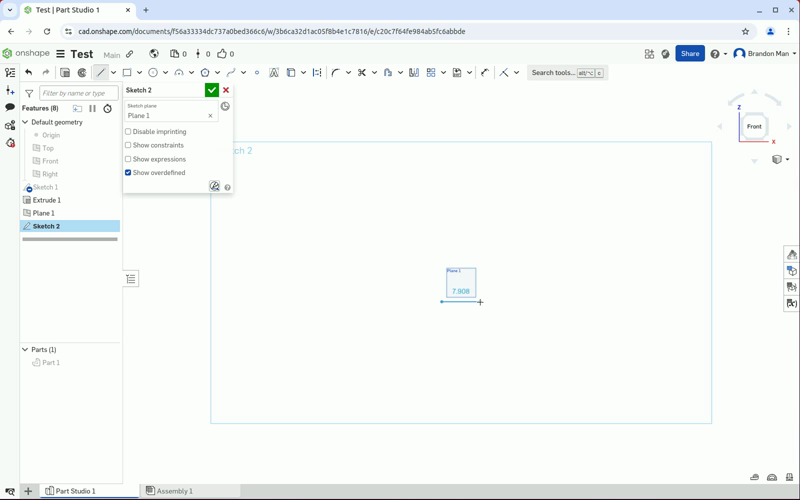
click(480, 301)
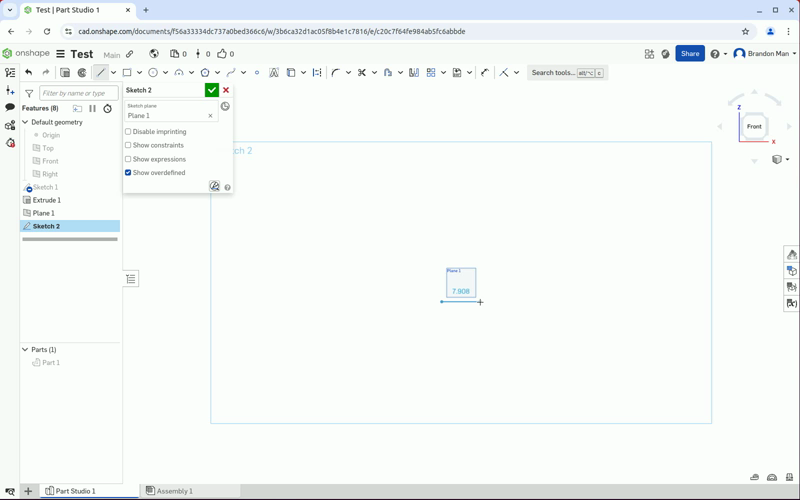
key_up(shift)
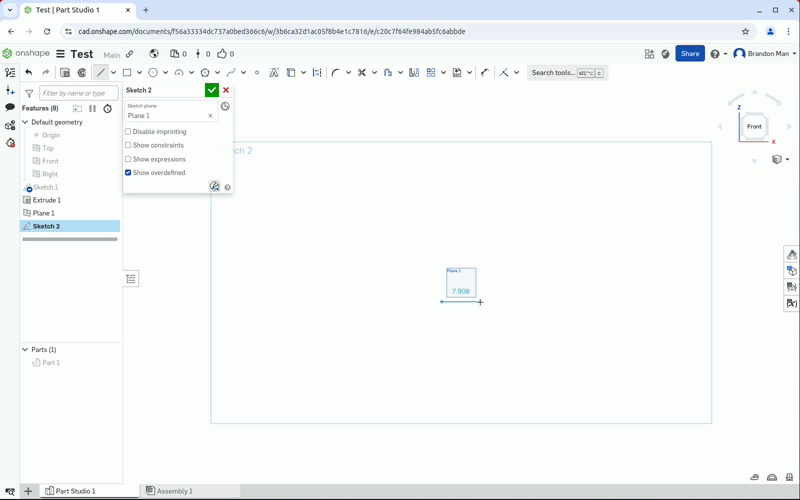
key_down(shift)
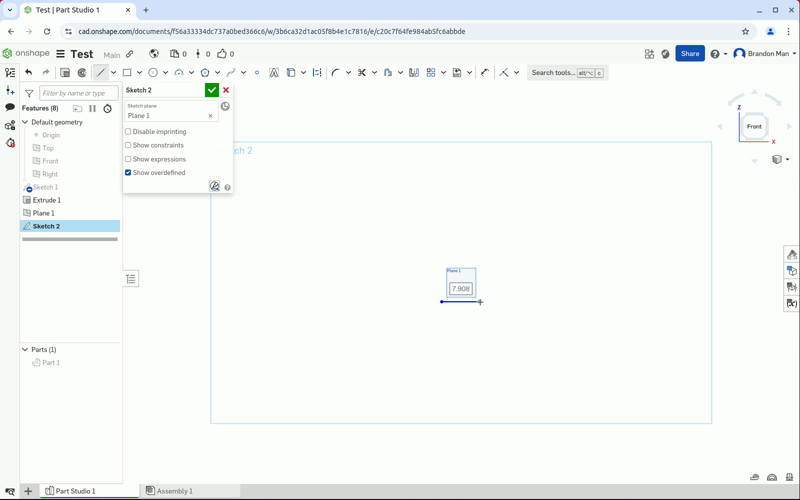
mouse_move(510, 301)
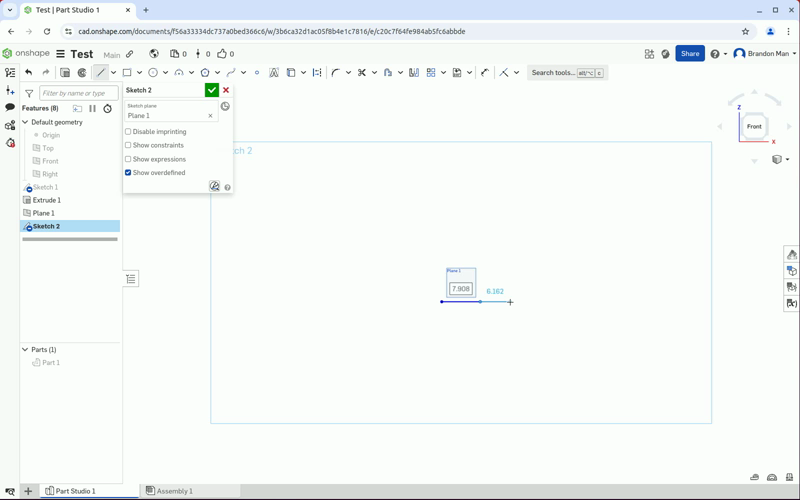
mouse_move(480, 263)
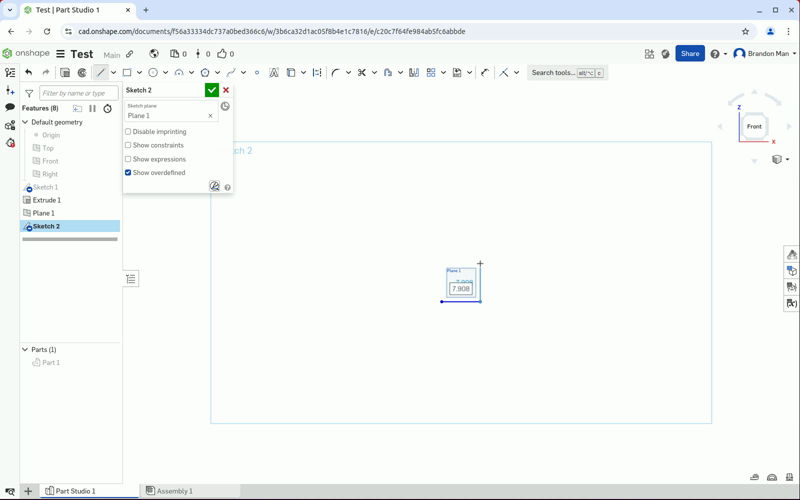
click(480, 263)
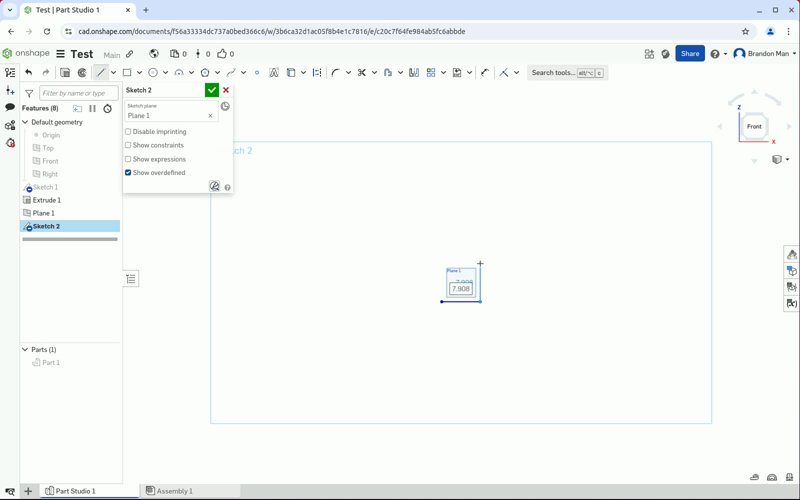
key_up(shift)
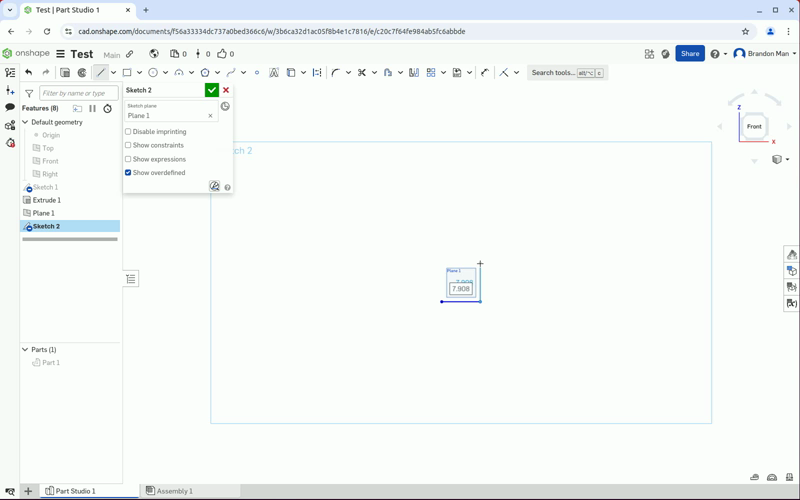
key_down(shift)
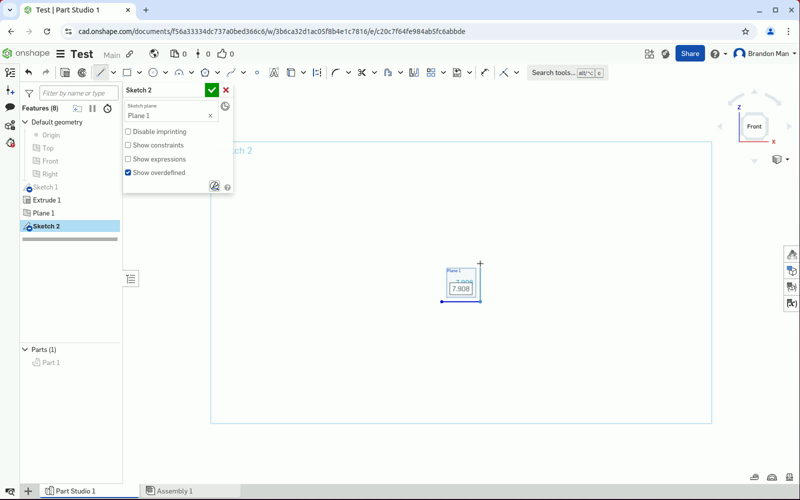
mouse_move(510, 263)
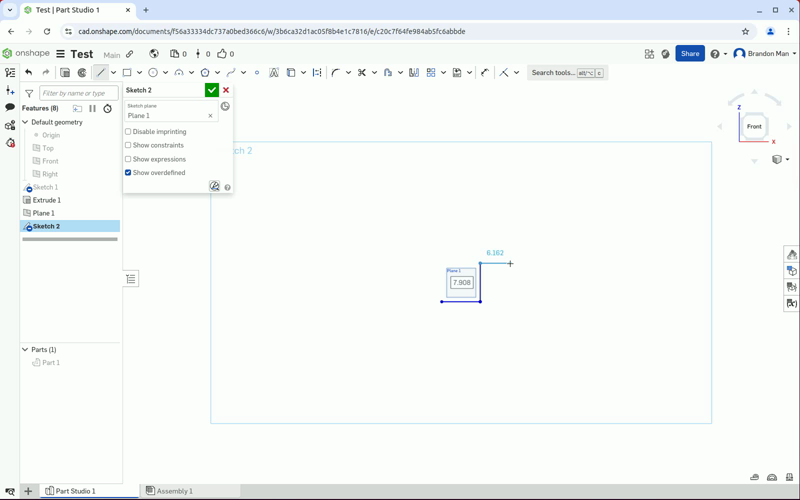
mouse_move(441, 263)
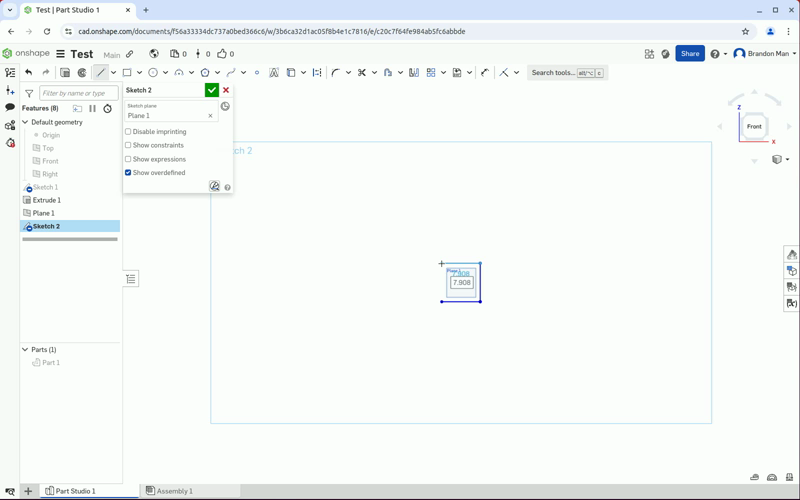
click(441, 263)
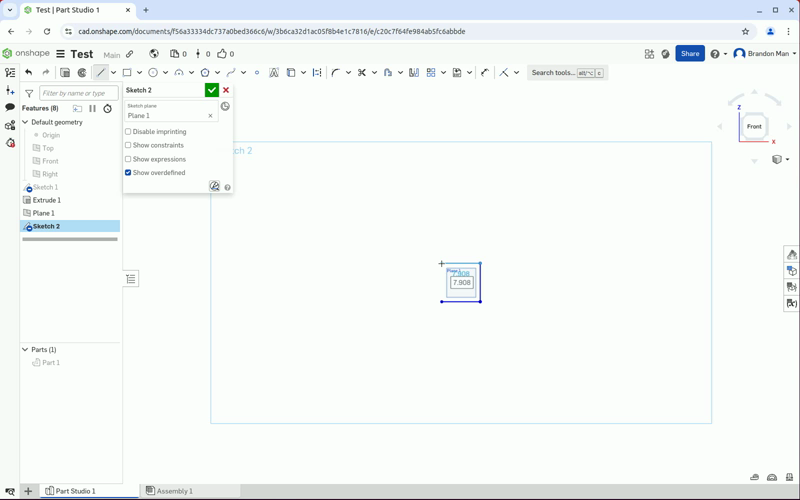
key_up(shift)
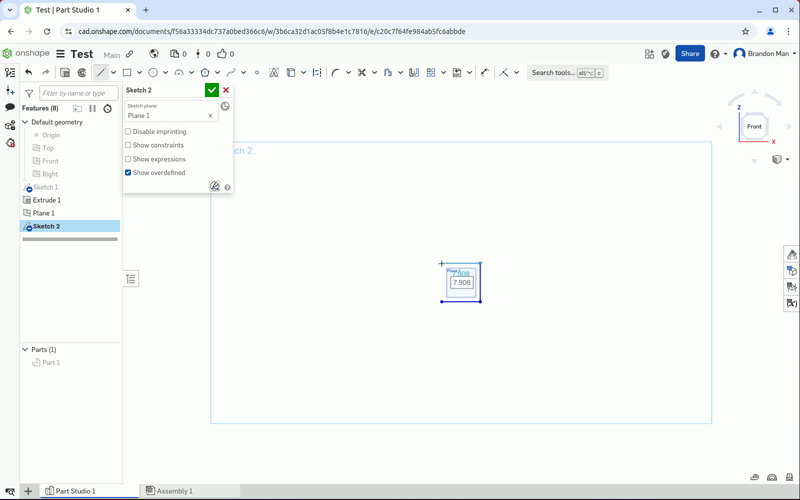
mouse_move(471, 263)
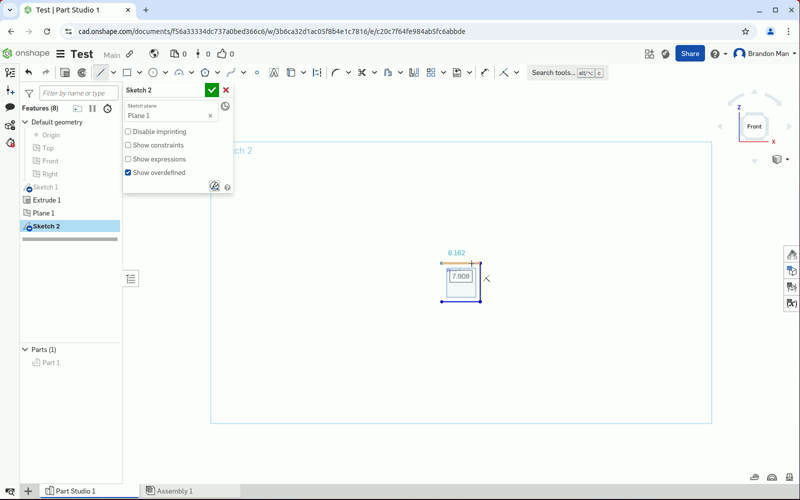
key_down(shift)
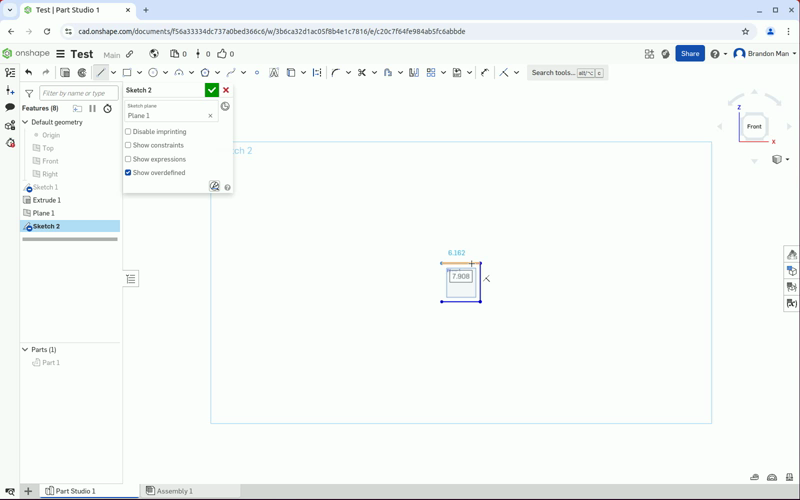
mouse_move(441, 301)
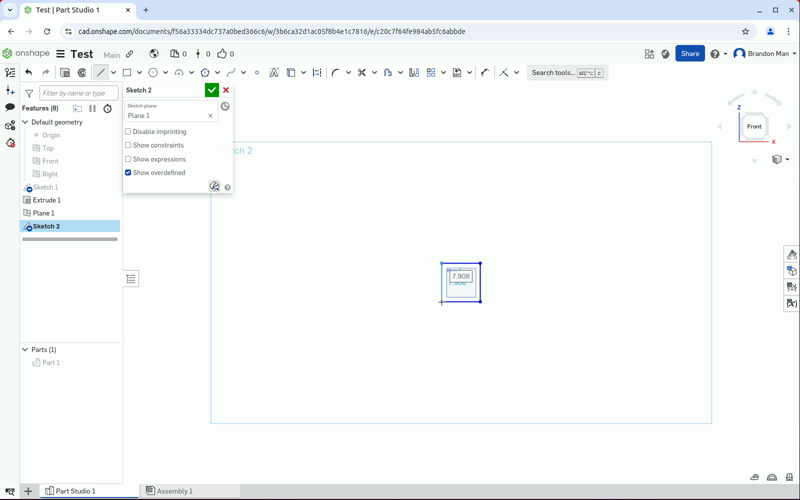
key_up(shift)
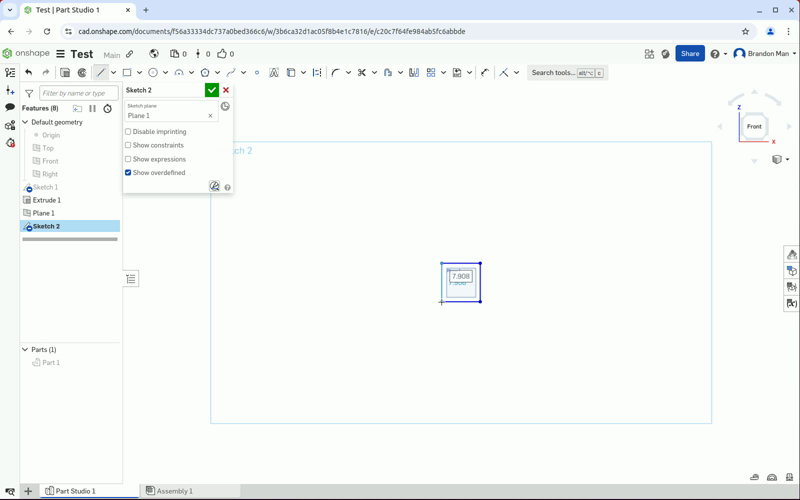
click(441, 301)
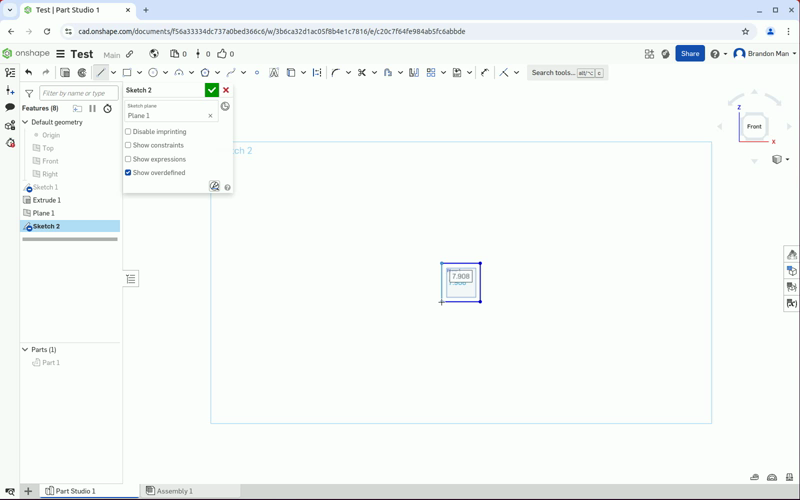
key(esc)
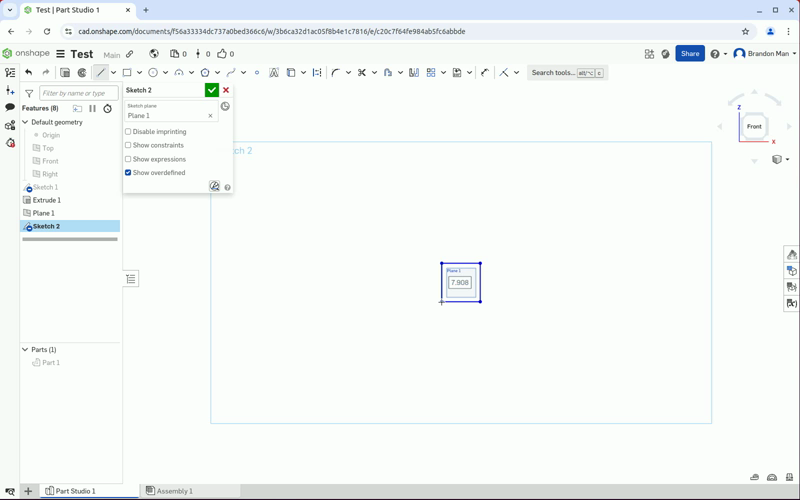
mouse_move(472, 270)
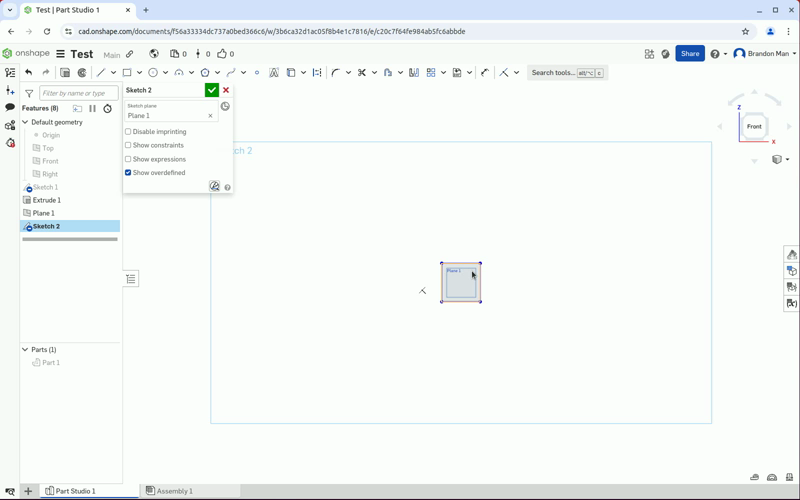
scroll(6)
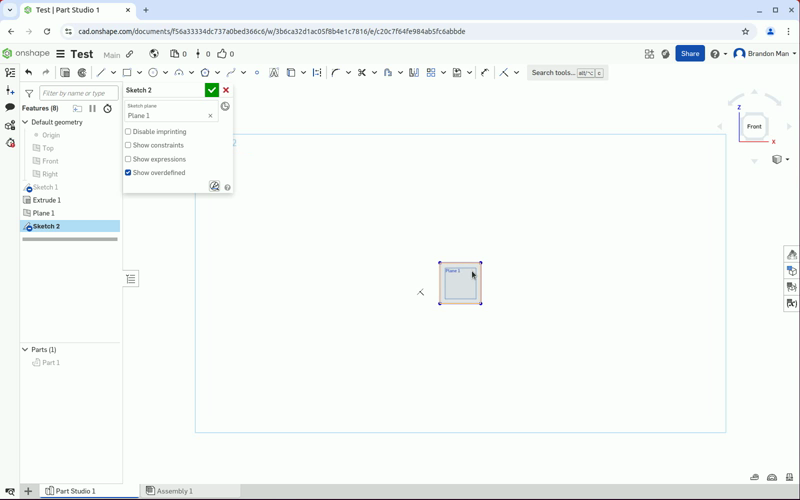
scroll(6)
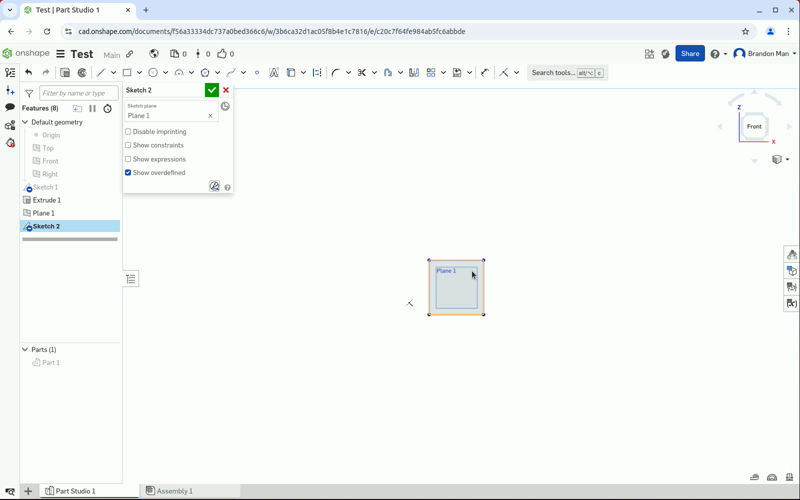
scroll(6)
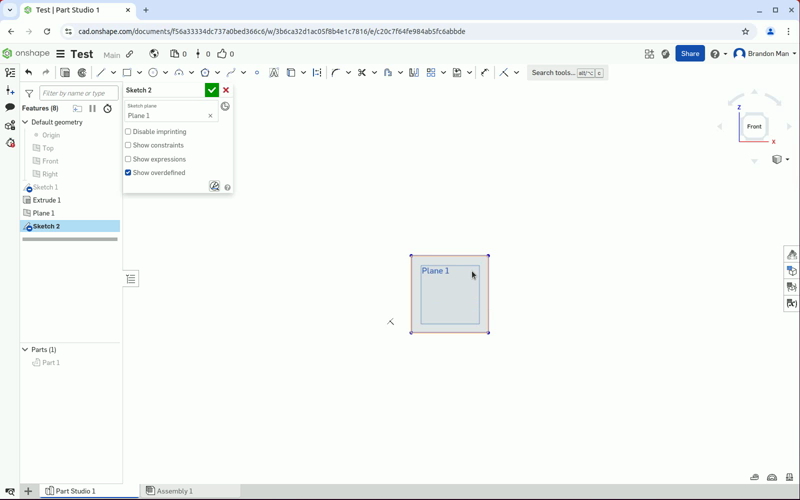
scroll(6)
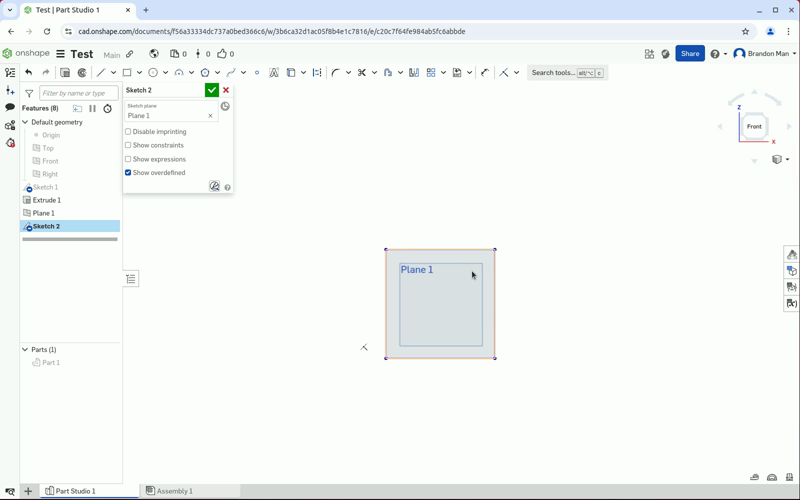
scroll(6)
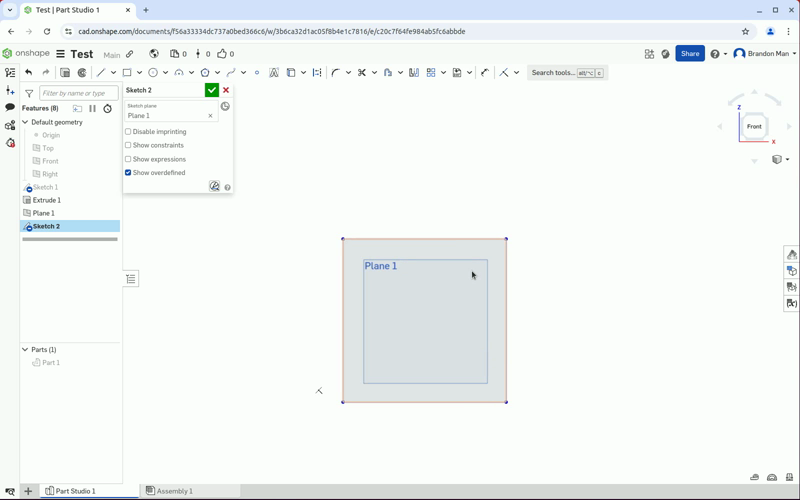
scroll(6)
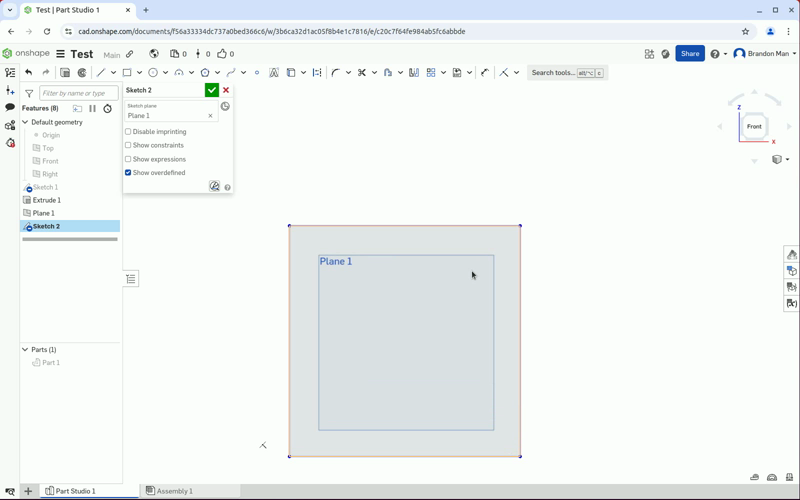
scroll(6)
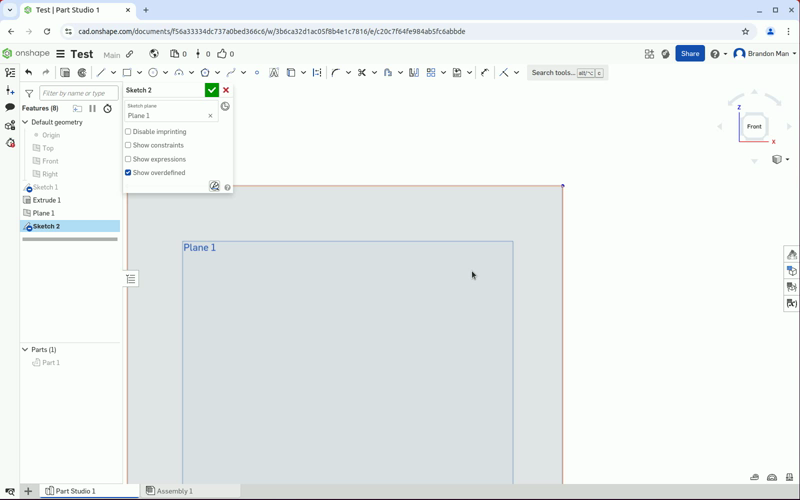
click(472, 270)
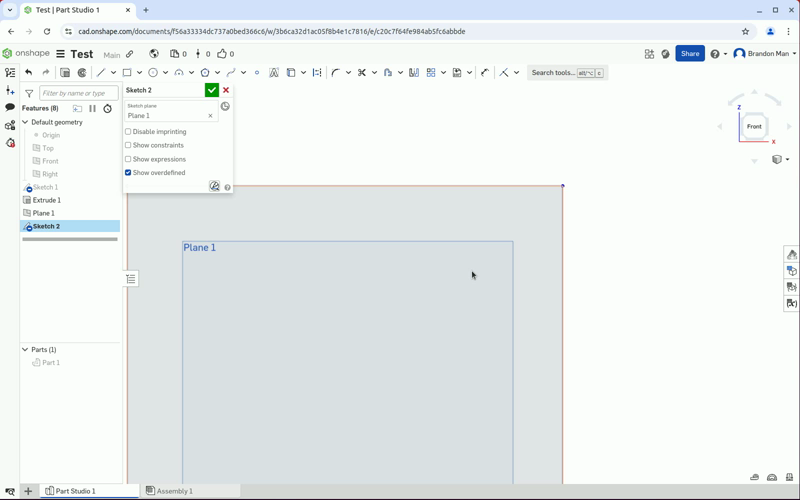
scroll(-6)
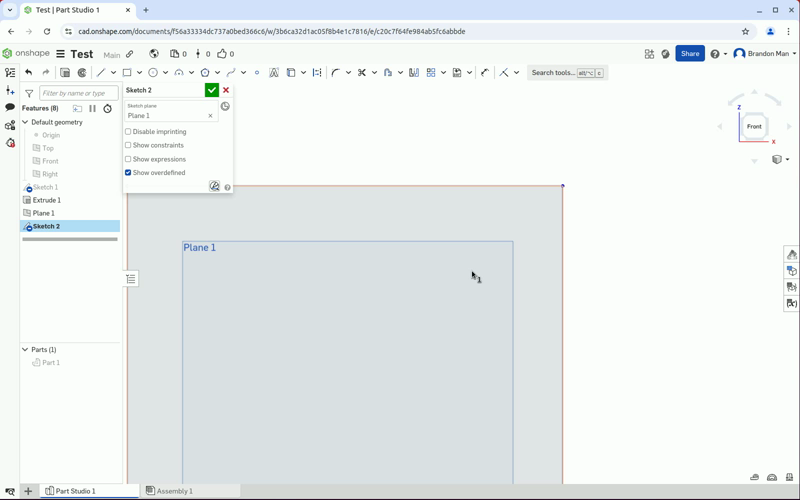
scroll(-6)
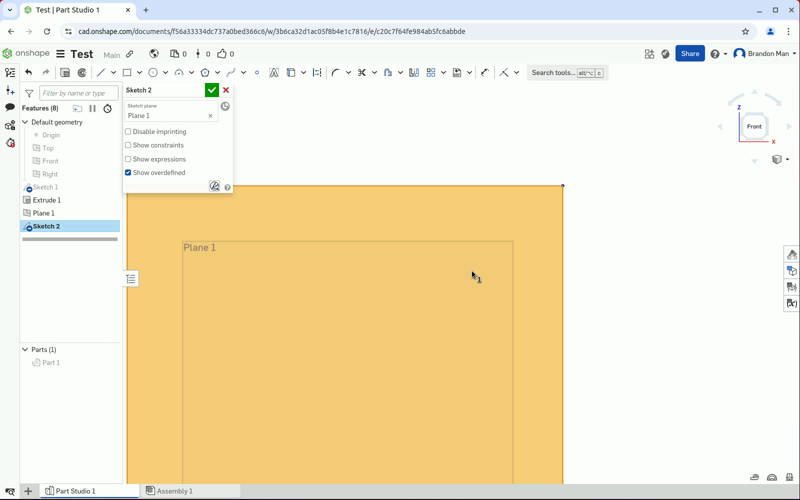
scroll(-6)
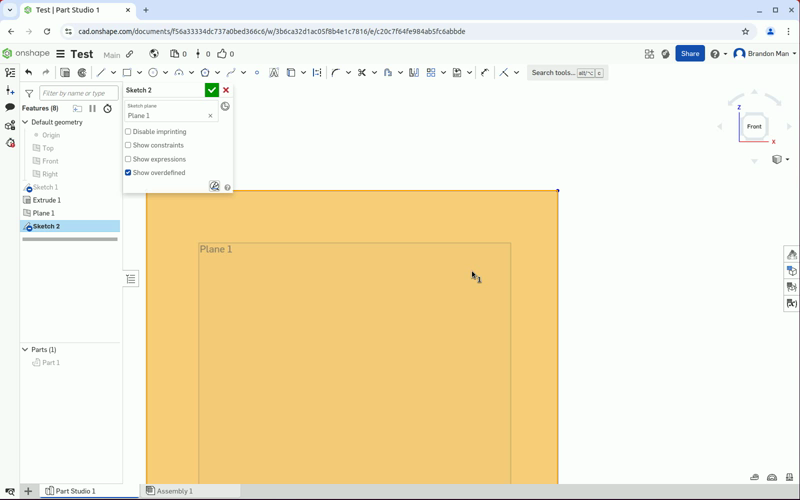
scroll(-6)
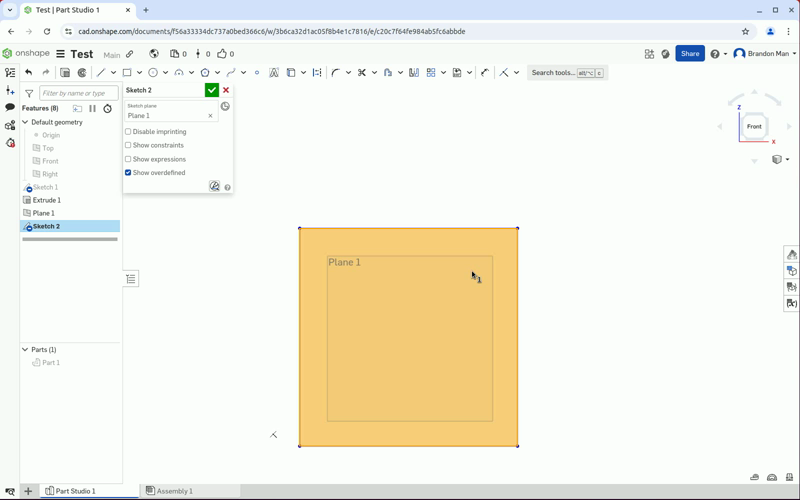
scroll(-6)
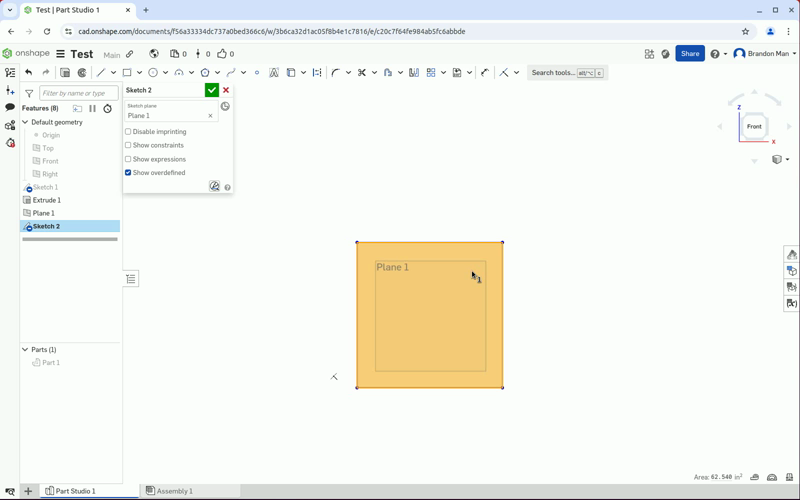
scroll(-6)
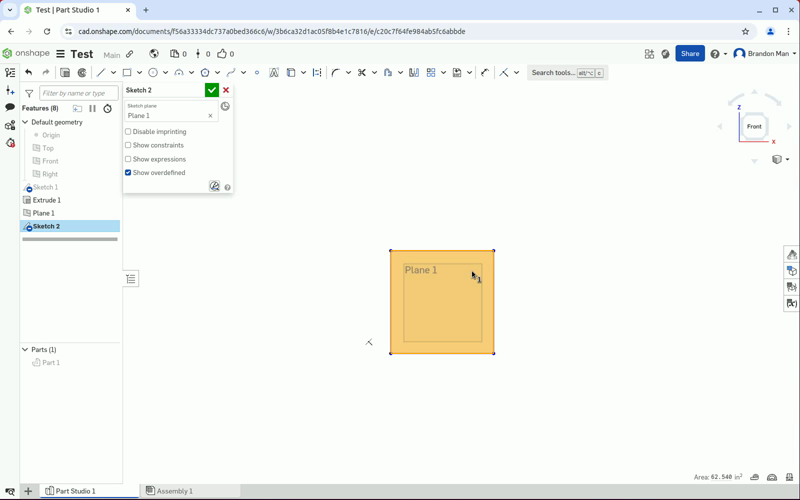
scroll(-6)
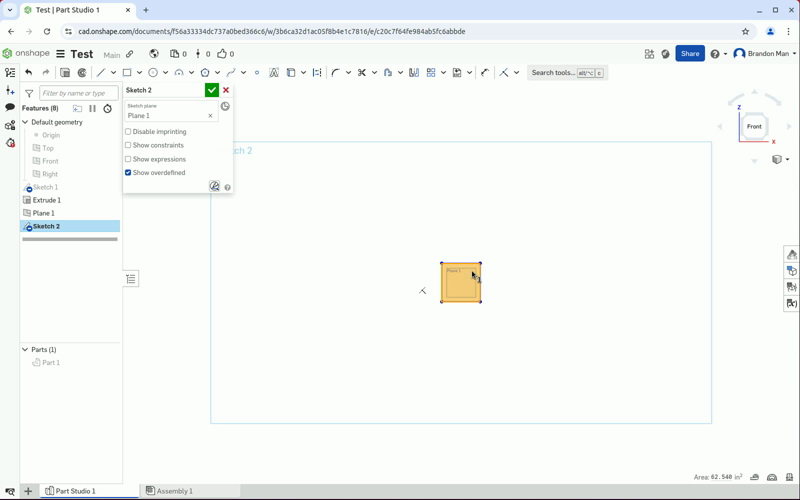
mouse_move(73, 352)
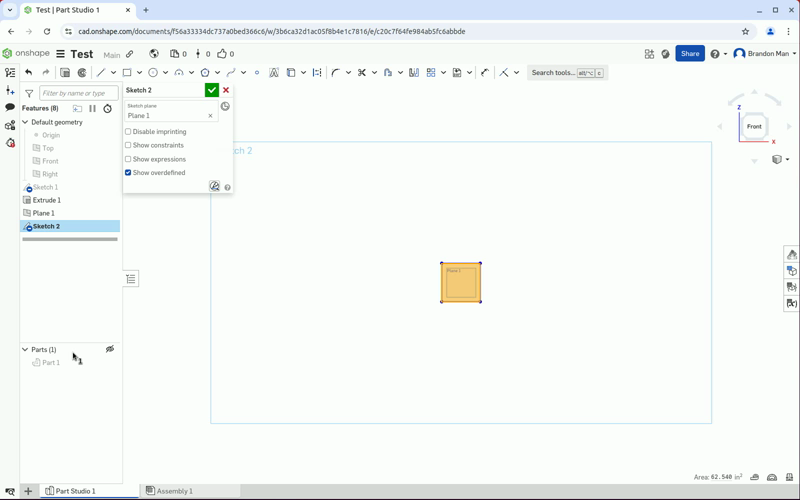
key(shift+y)
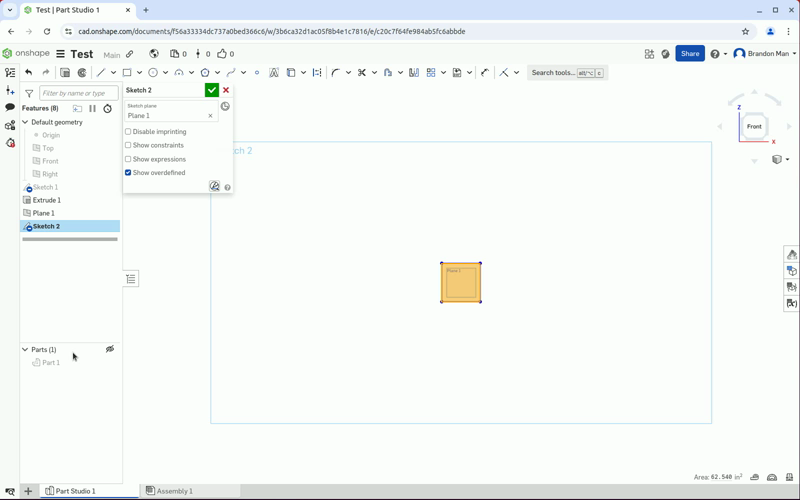
key(shift+e)
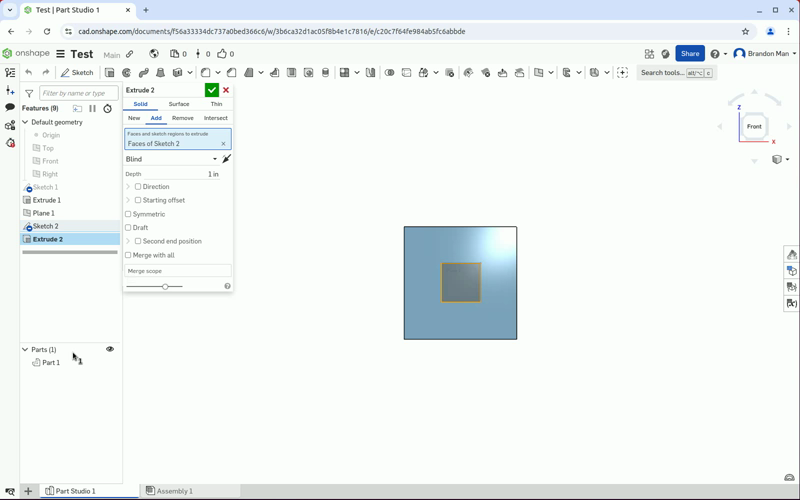
mouse_move(143, 106)
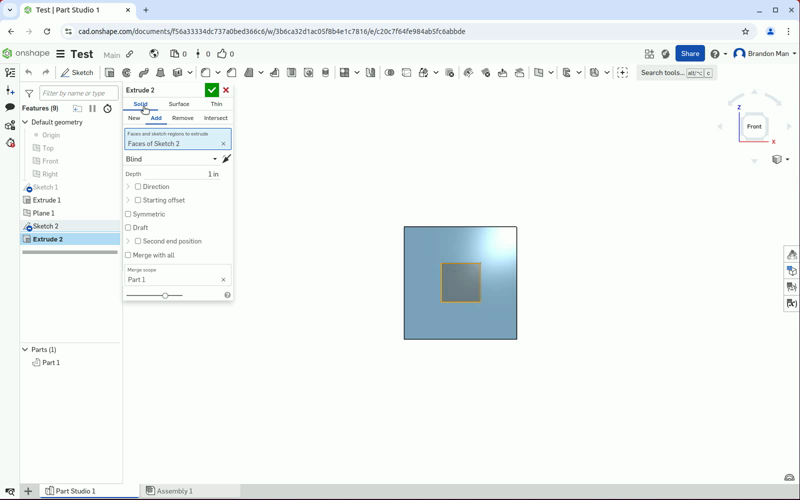
click(143, 106)
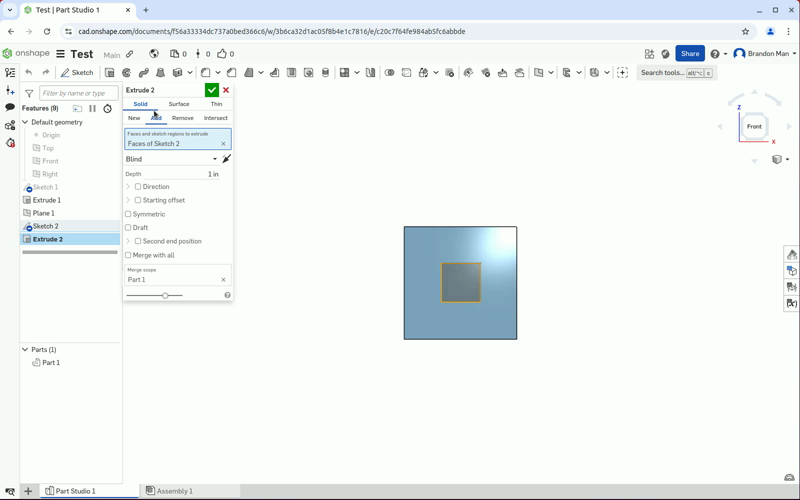
mouse_move(186, 120)
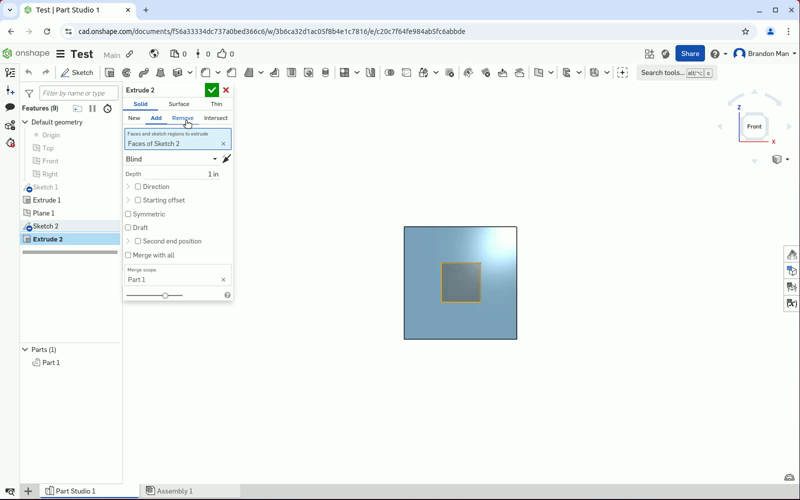
click(186, 120)
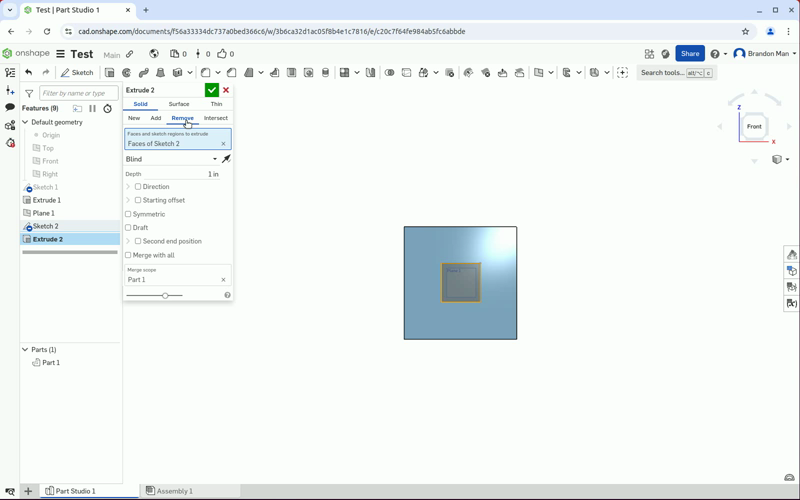
key(tab, 4)
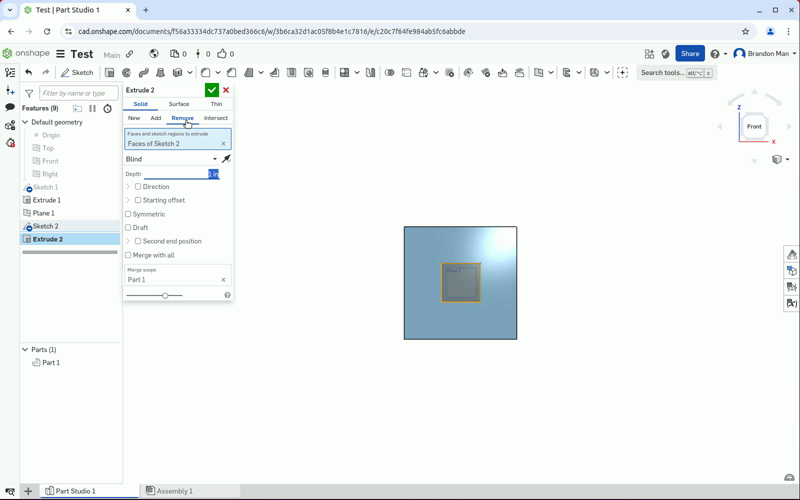
text(23.108)
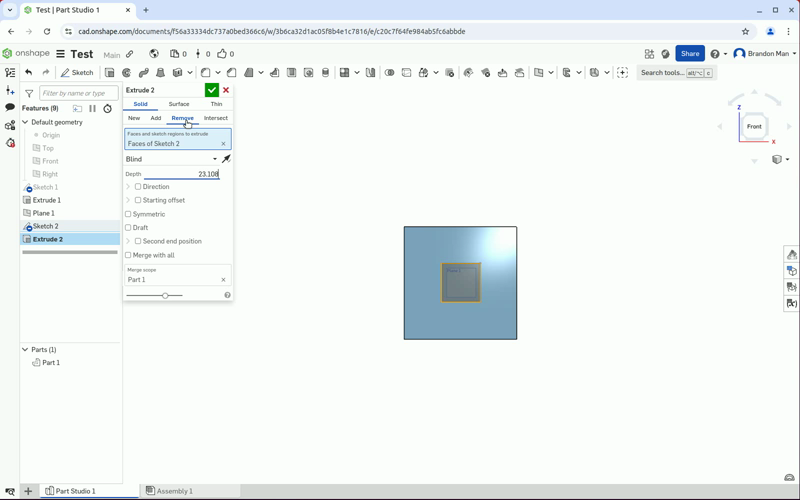
key(tab, 6)
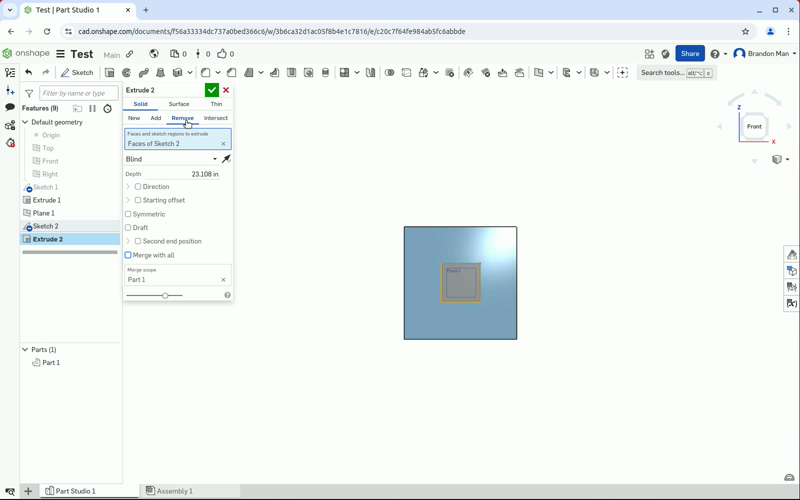
key(space)
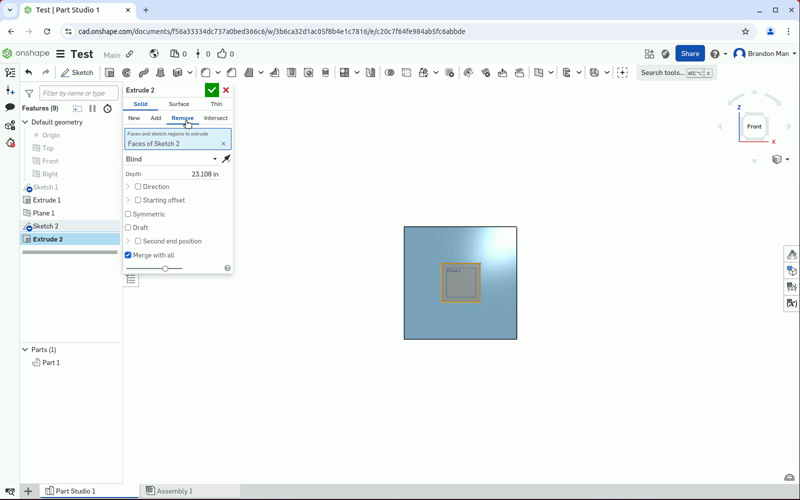
key(enter)
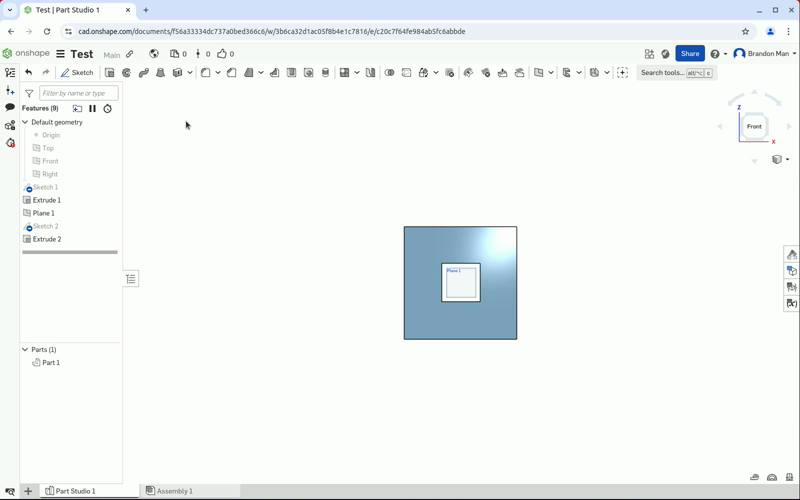
key(shift+h)
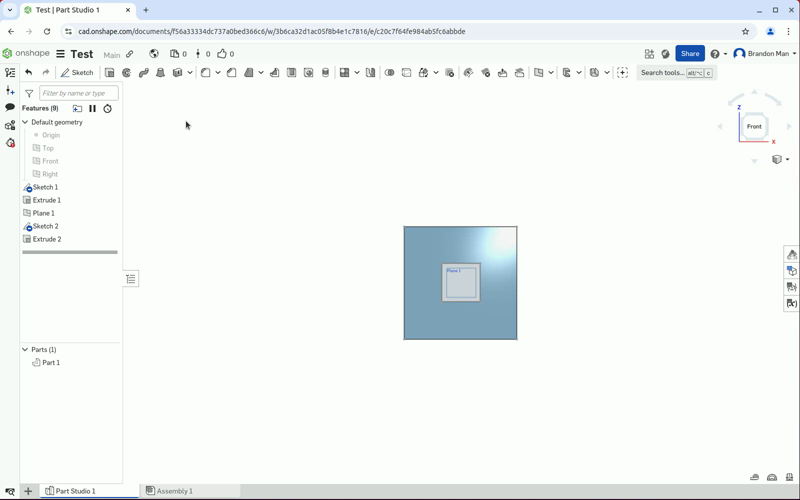
key(shift+h)
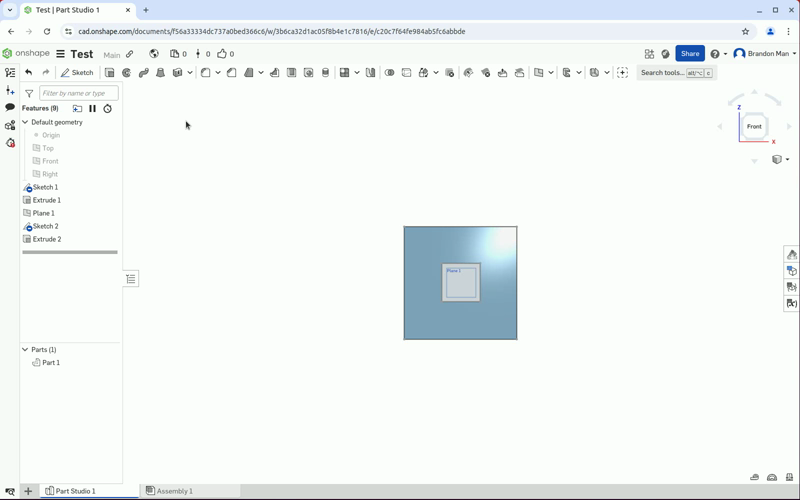
key(shift+7)
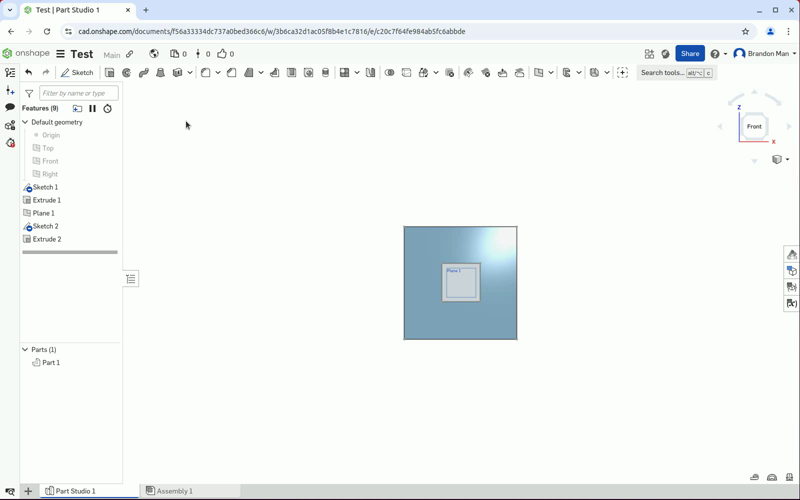
key(left, 2)
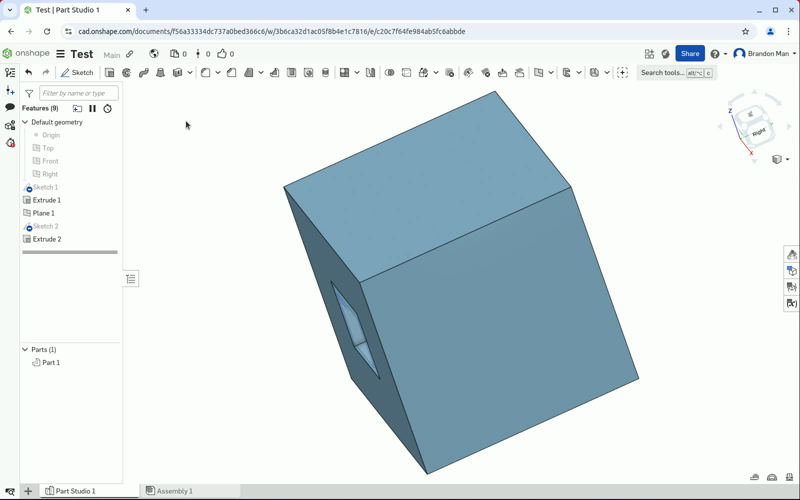
key(down, 2)
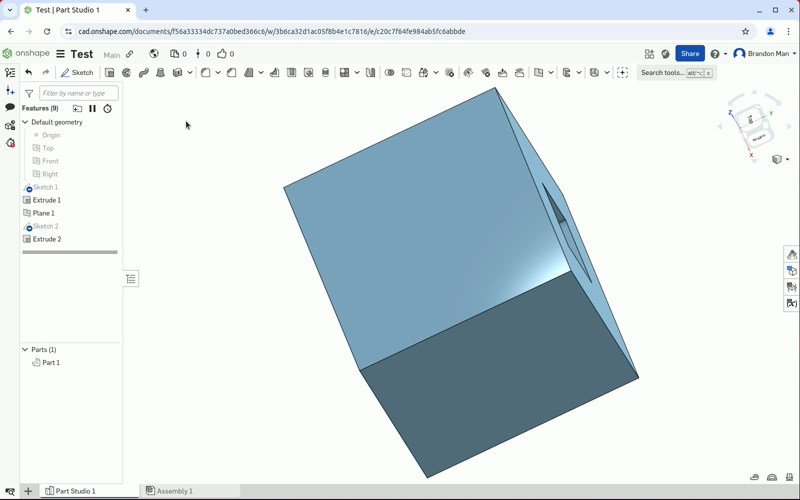
key(up, 2)
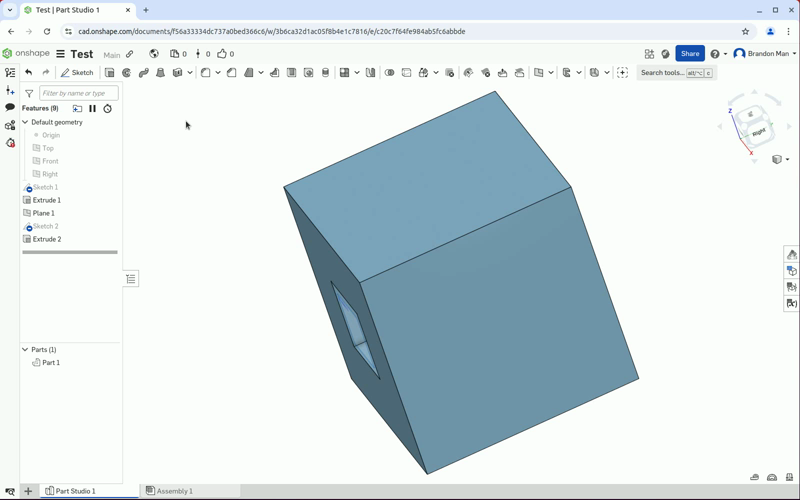
key(right, 2)
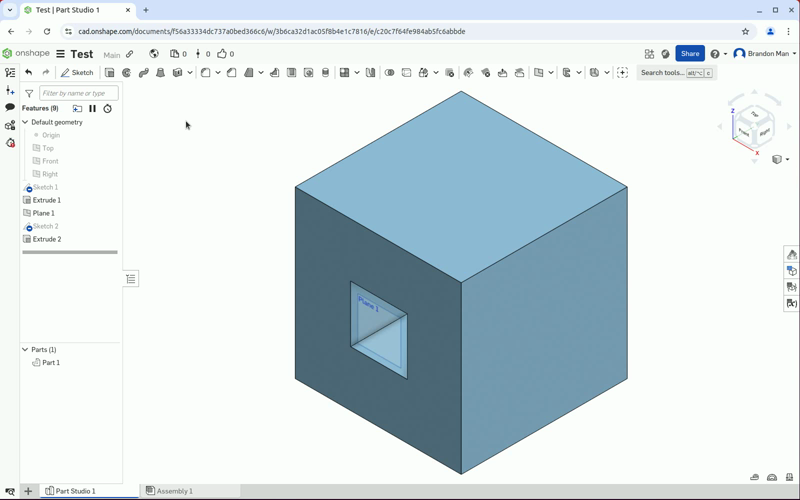
mouse_move(73, 189)
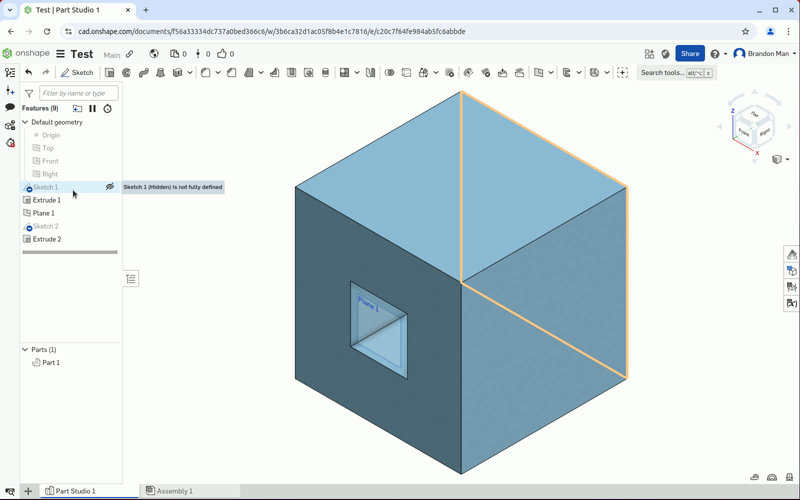
click(73, 189)